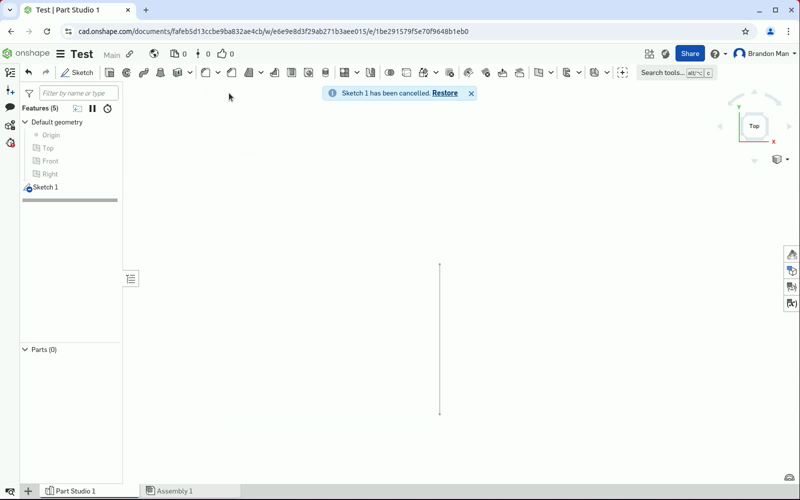
key(shift+h)
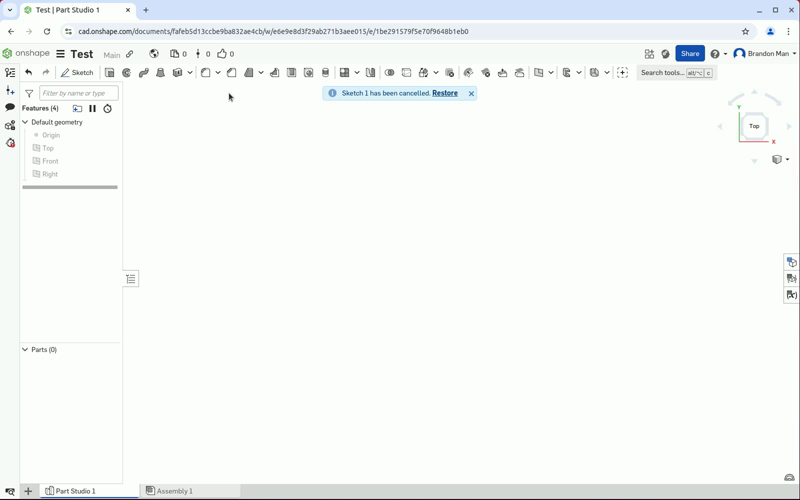
mouse_move(73, 352)
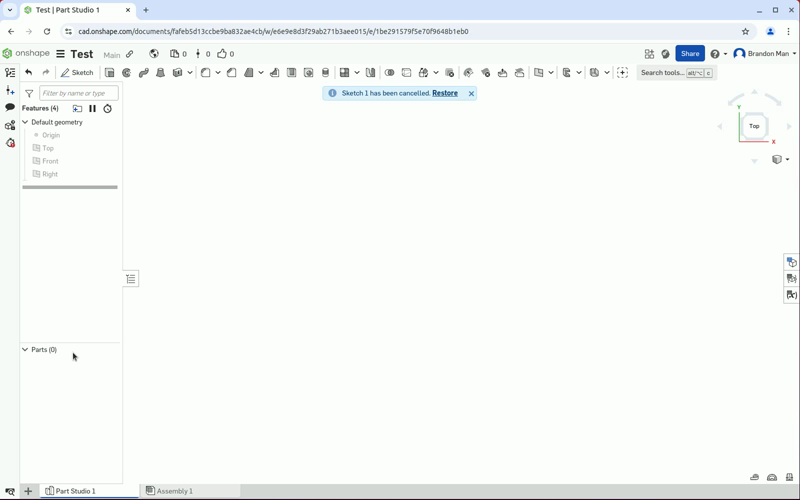
key(y)
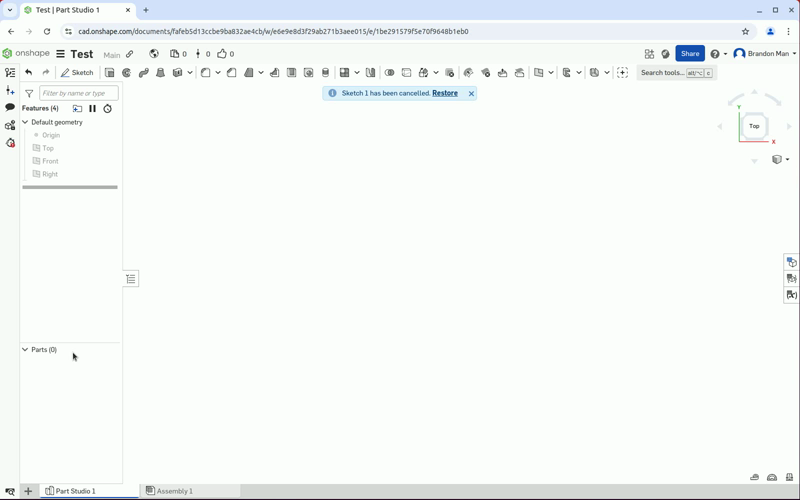
key(shift+p)
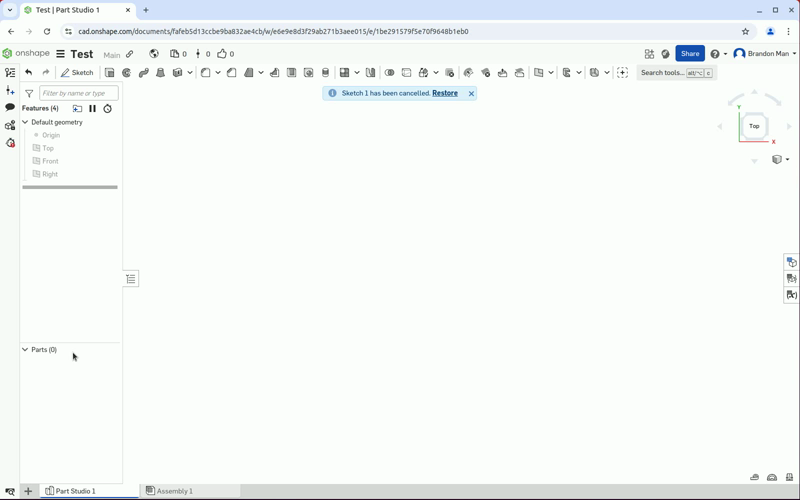
key(space)
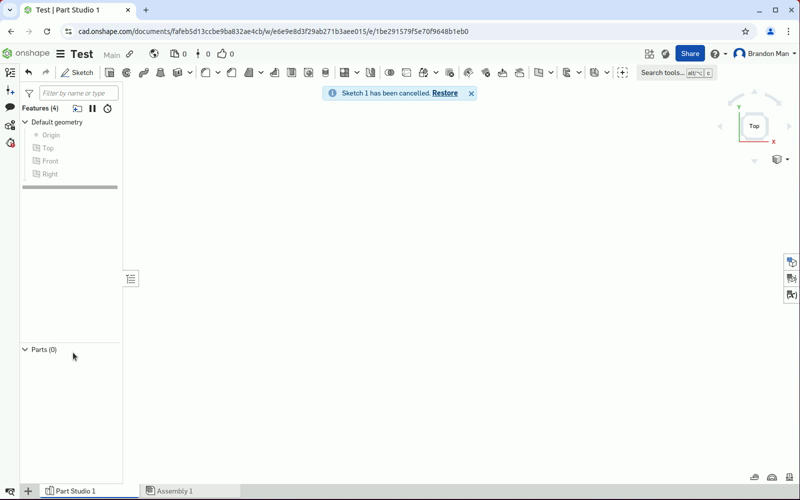
key_down(shift)
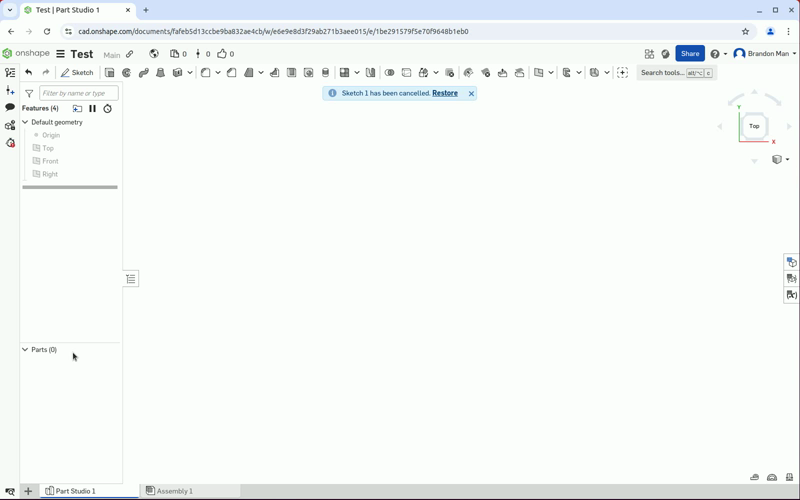
key(up)
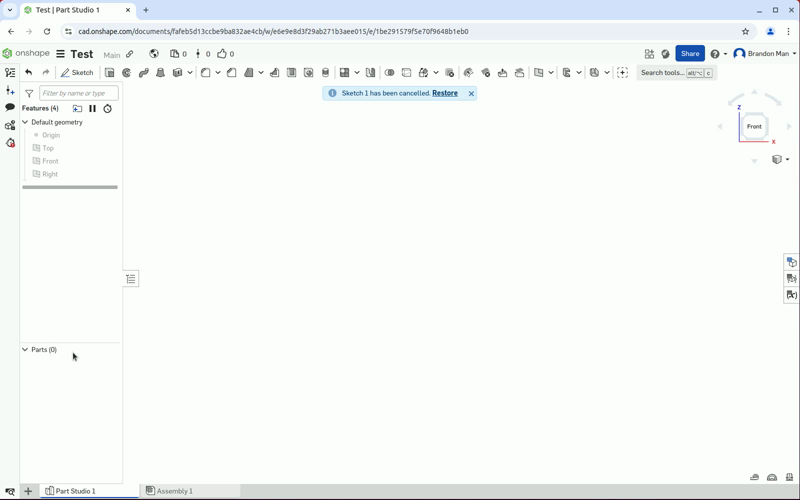
key_up(shift)
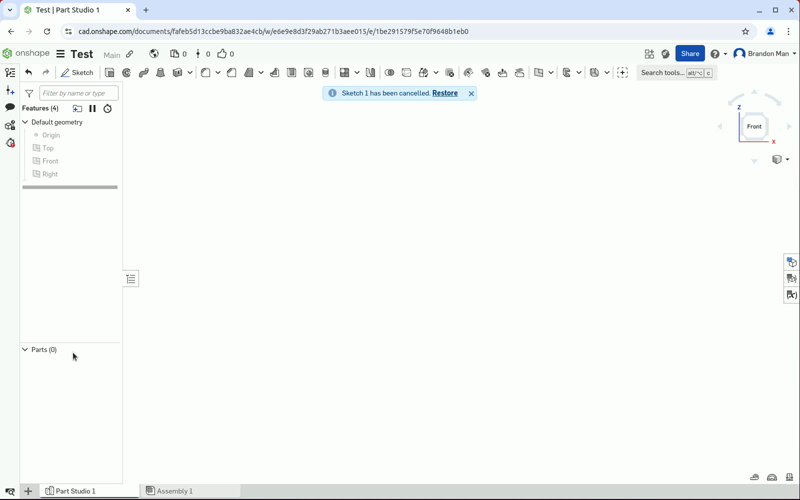
mouse_move(73, 352)
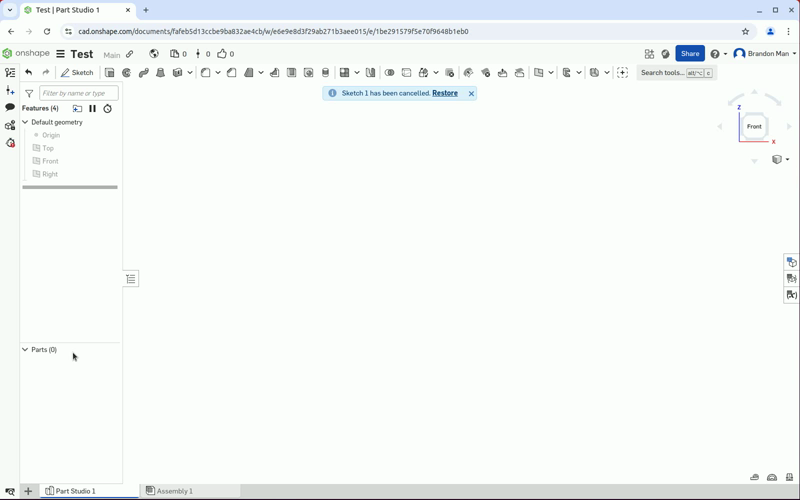
key(shift+y)
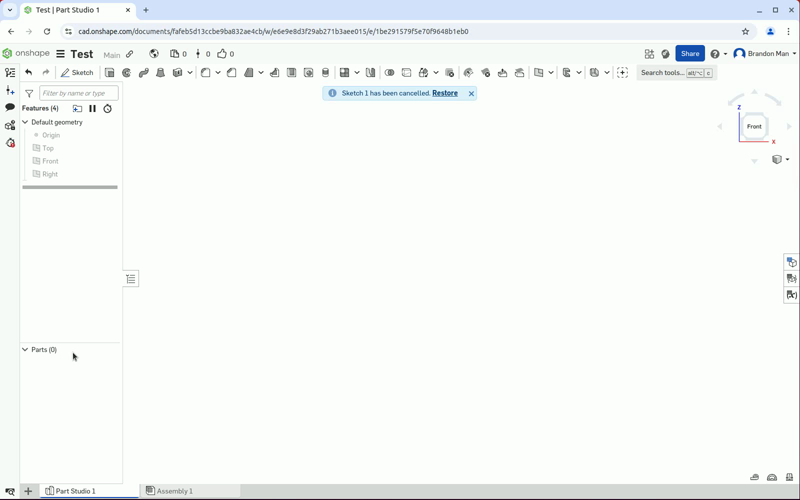
key(shift+s)
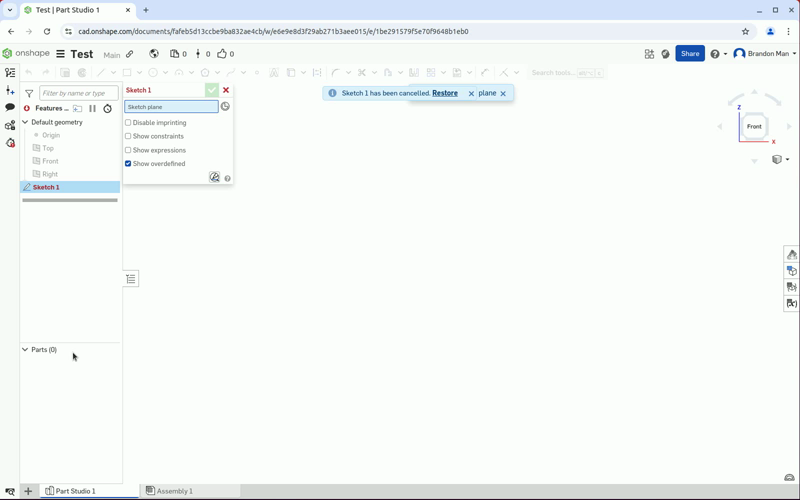
mouse_move(73, 163)
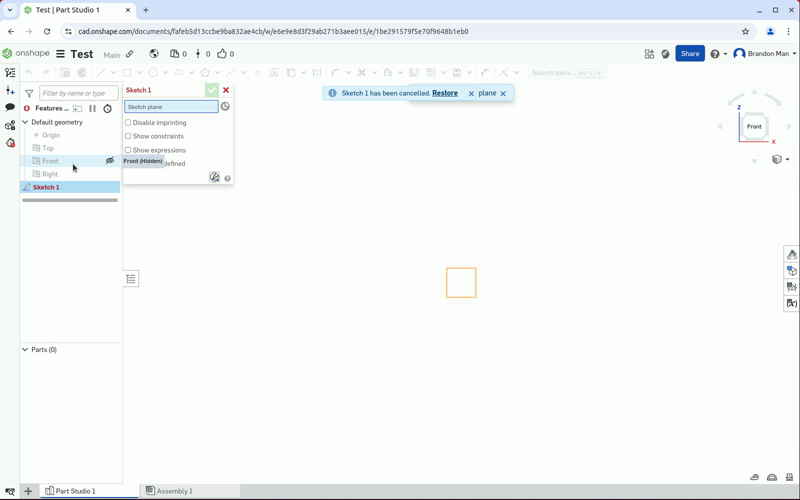
click(73, 163)
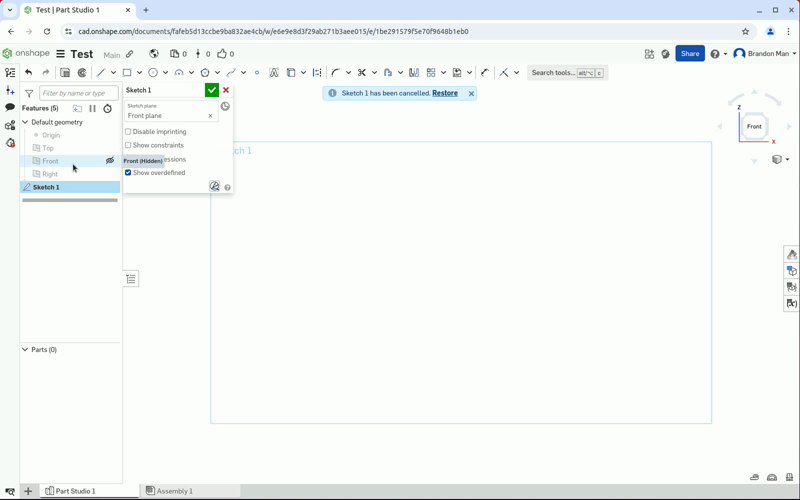
mouse_move(73, 352)
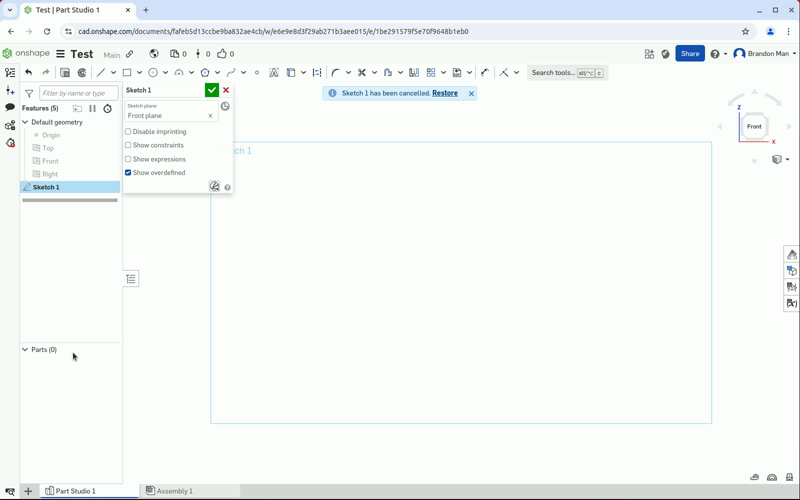
key(y)
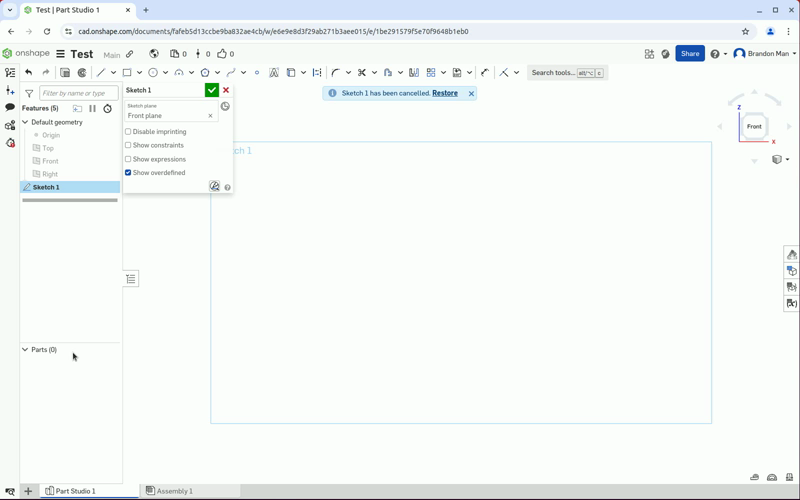
key(c)
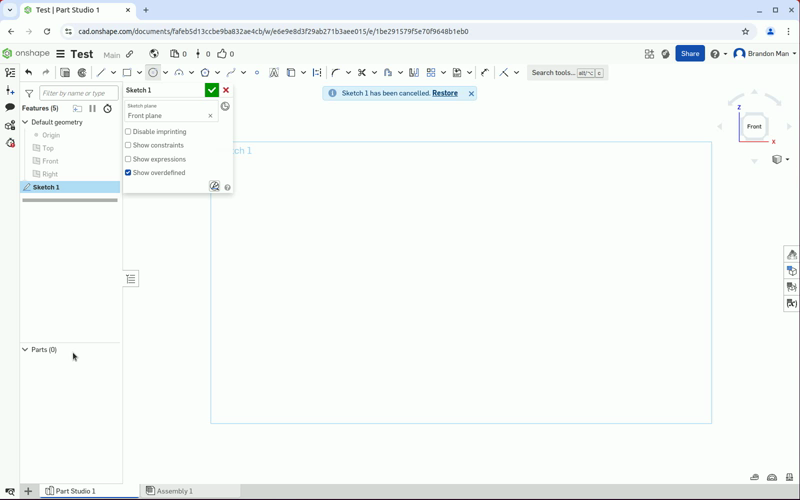
key_down(shift)
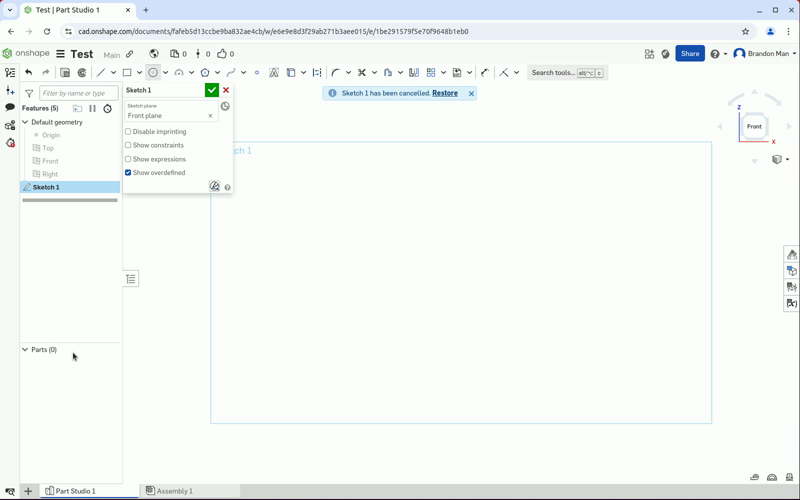
mouse_move(437, 266)
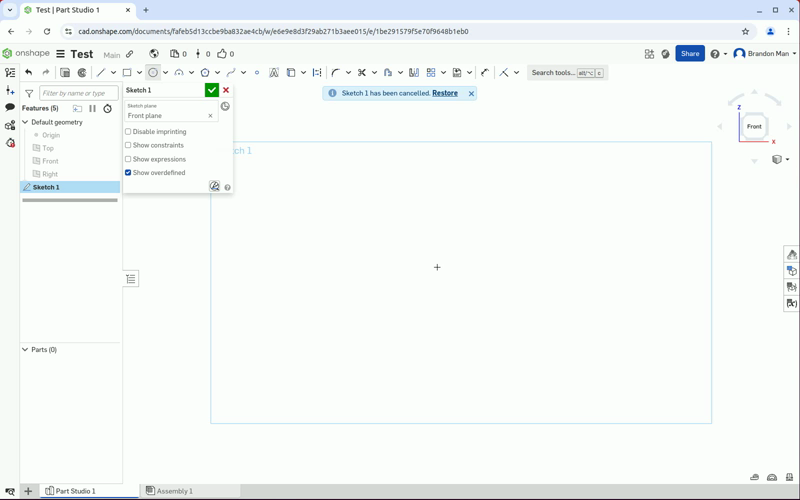
click(437, 266)
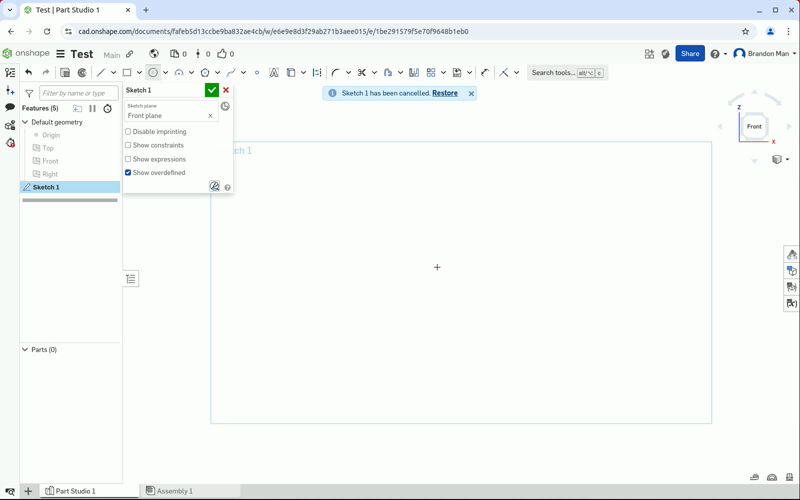
key_up(shift)
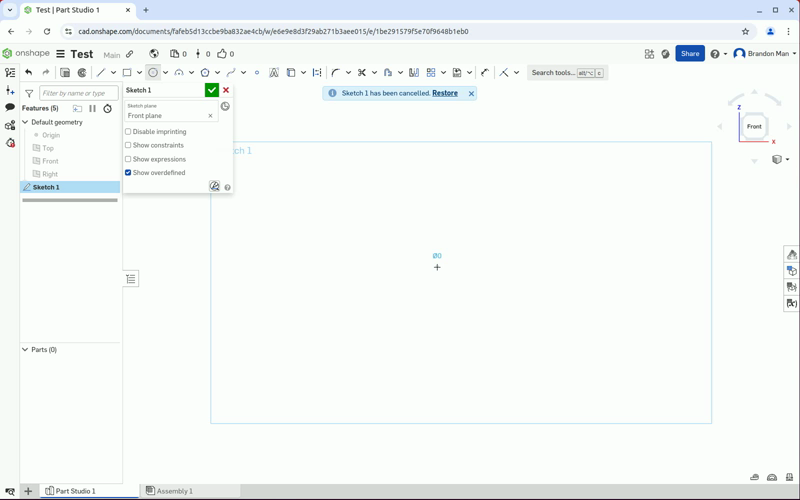
mouse_move(464, 266)
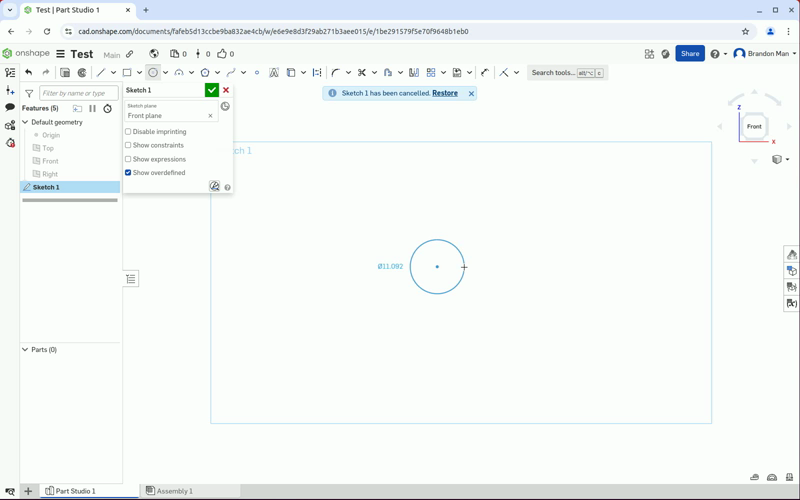
click(464, 266)
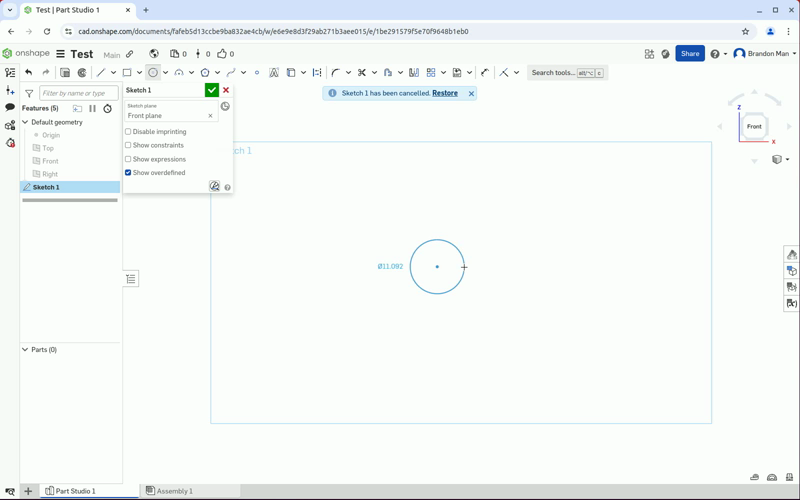
key(esc)
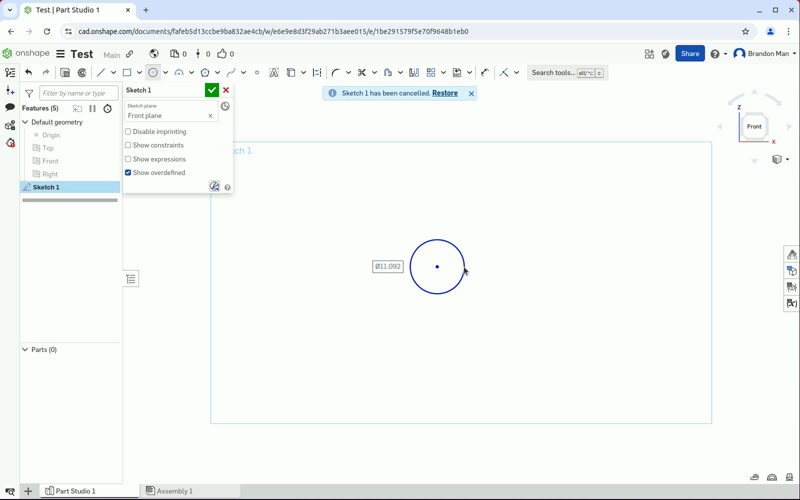
key(c)
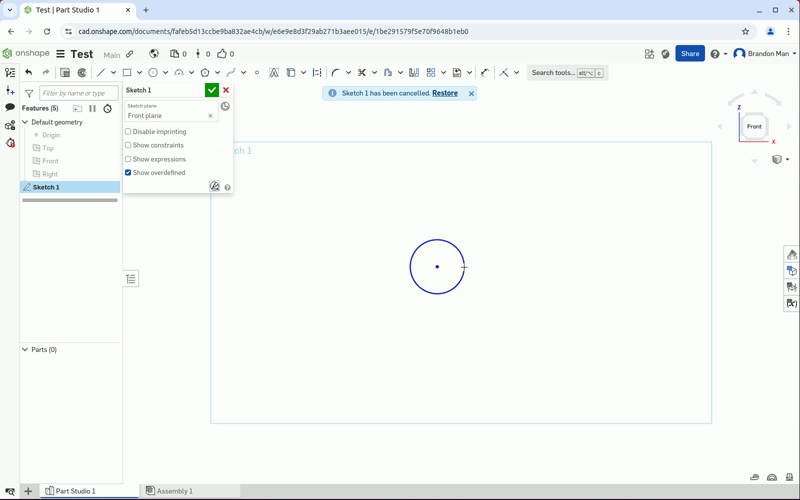
key_down(shift)
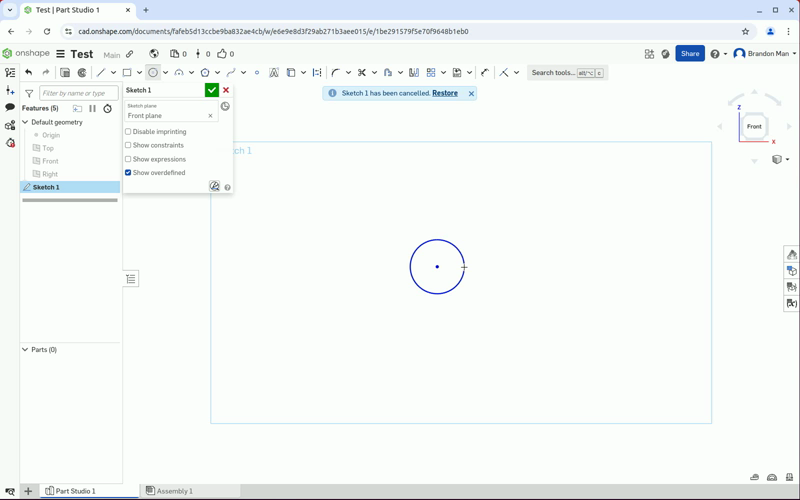
mouse_move(437, 266)
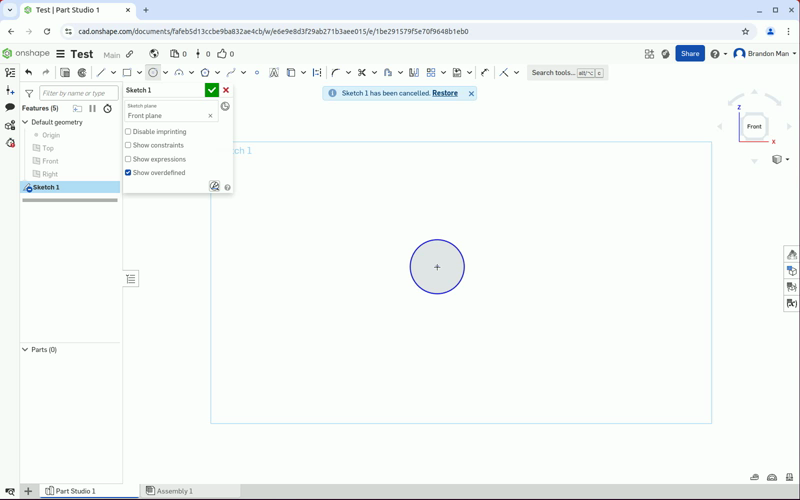
click(437, 266)
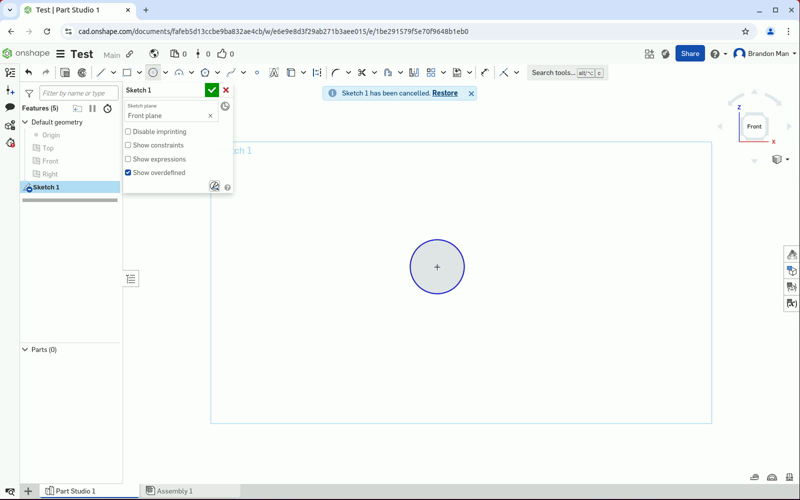
key_up(shift)
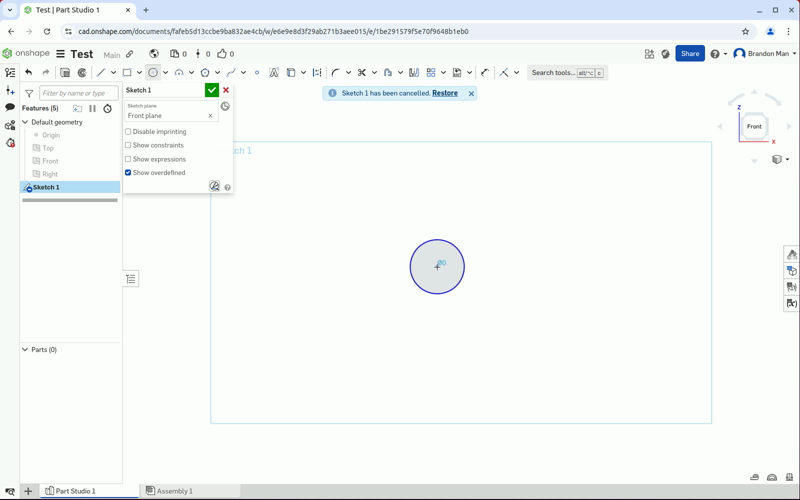
mouse_move(450, 266)
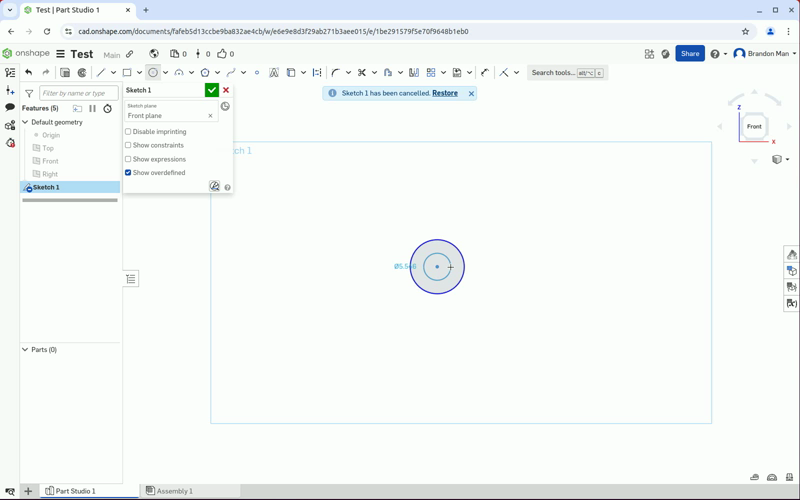
click(450, 266)
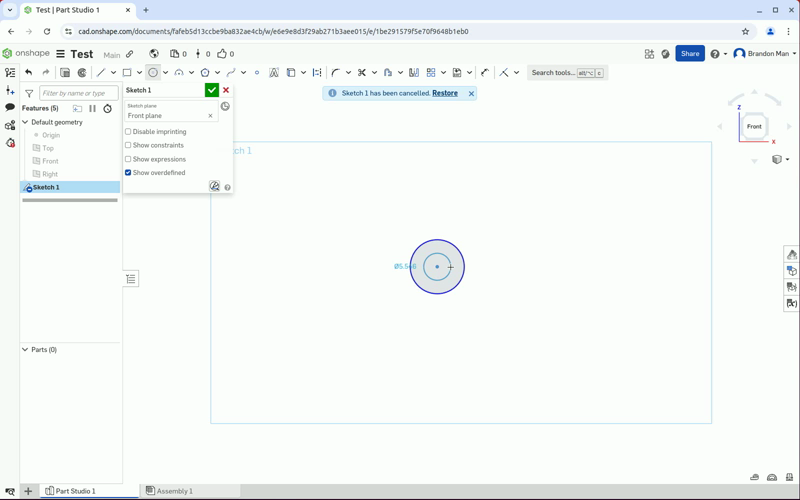
key(esc)
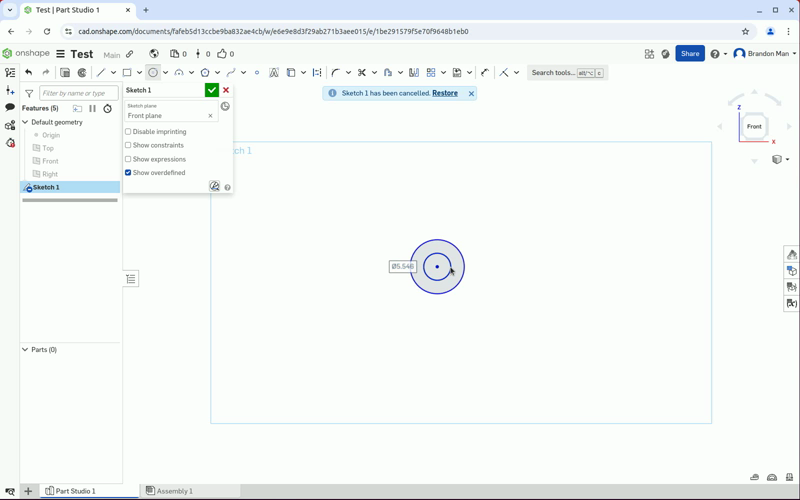
mouse_move(441, 285)
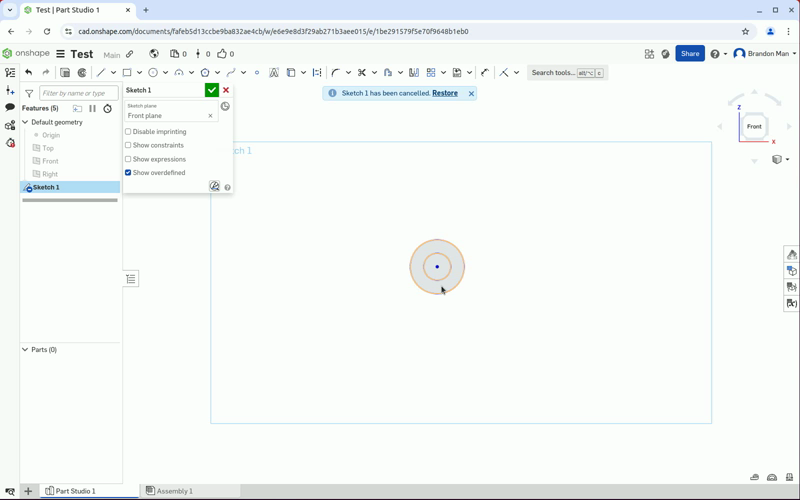
scroll(6)
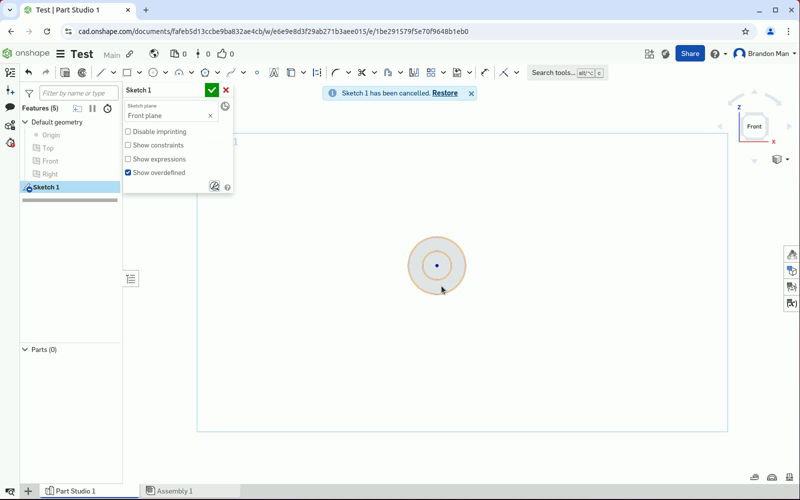
scroll(6)
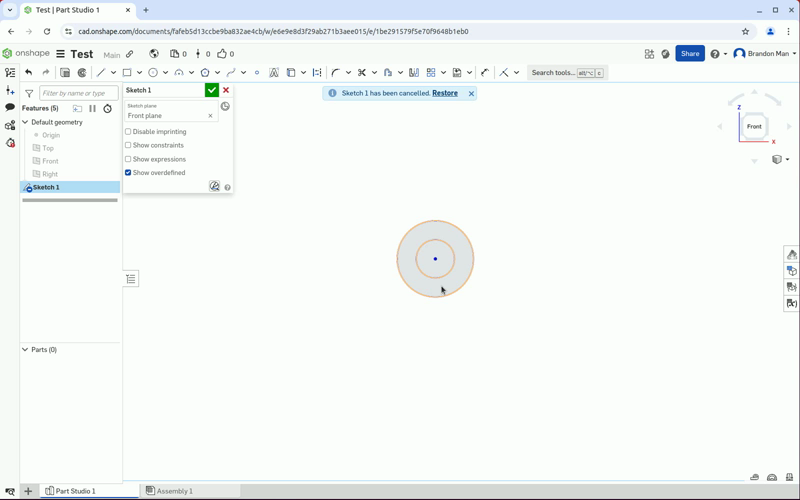
scroll(6)
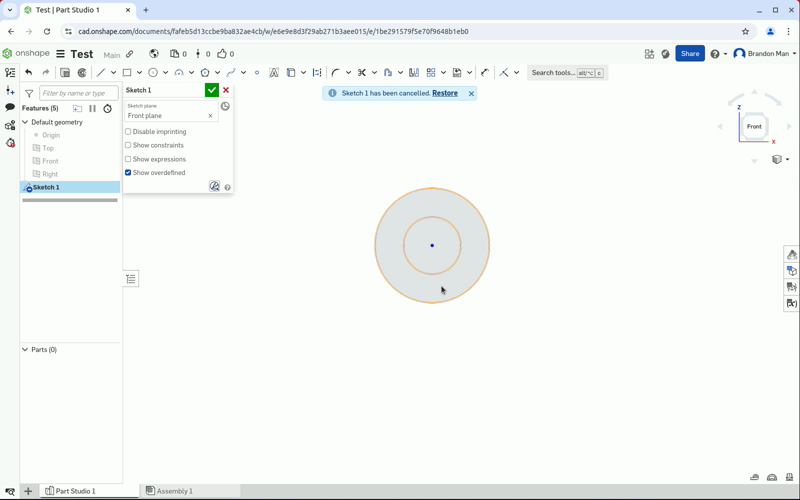
scroll(6)
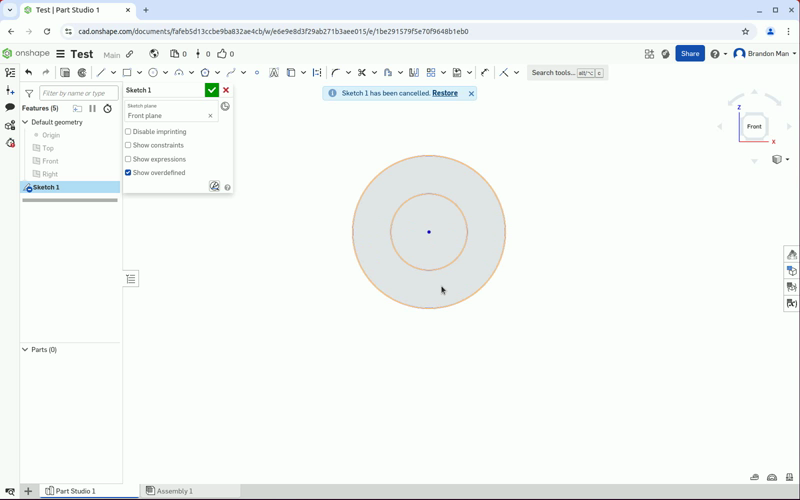
scroll(6)
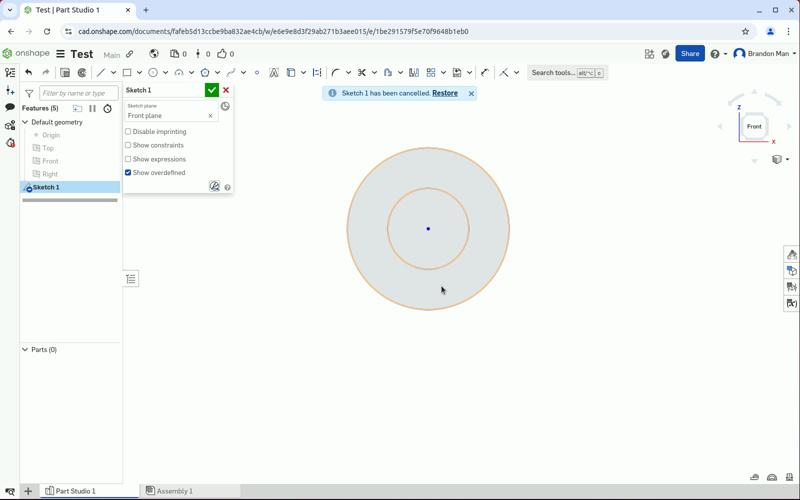
scroll(6)
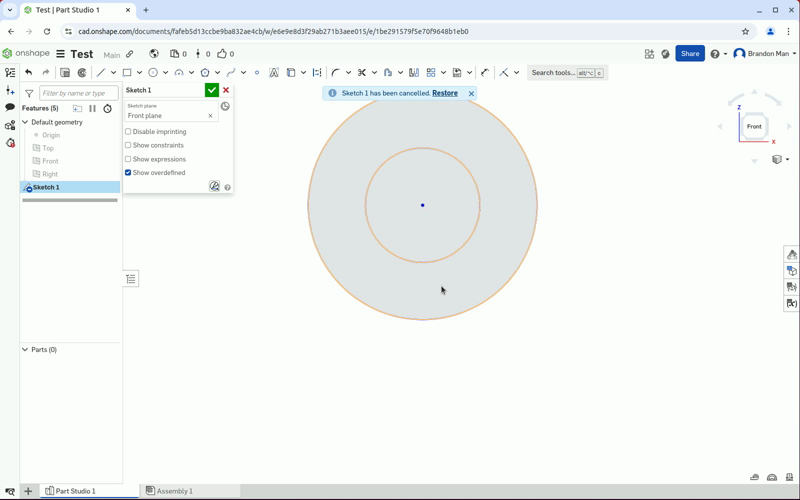
scroll(6)
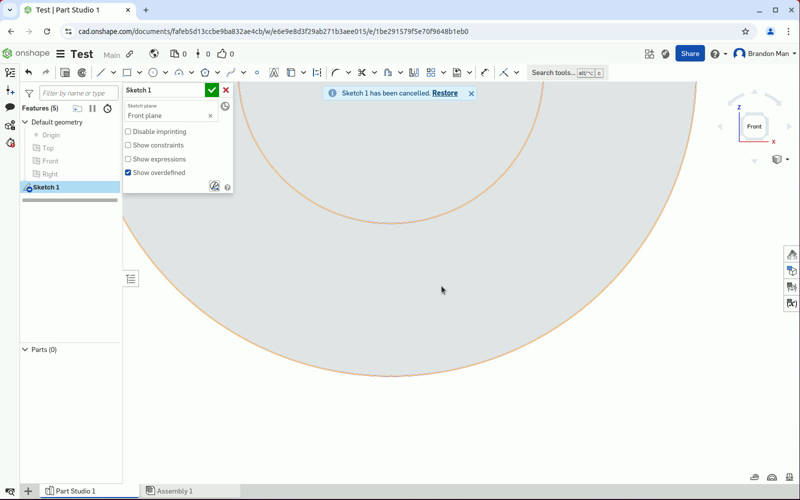
click(441, 285)
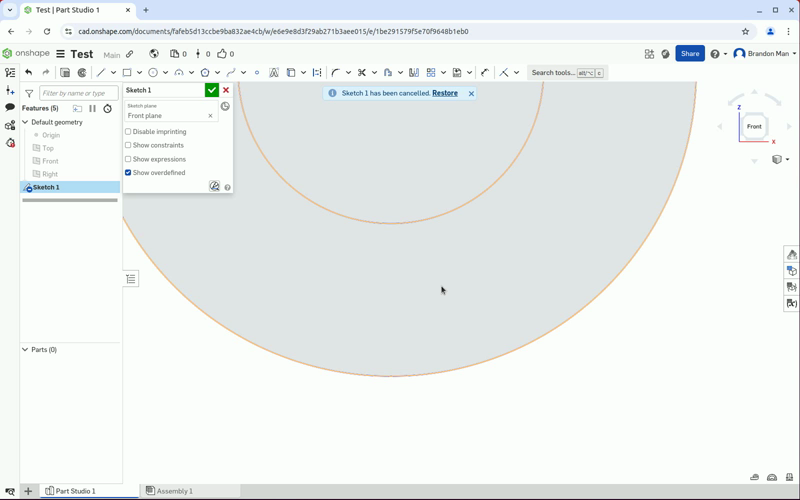
scroll(-6)
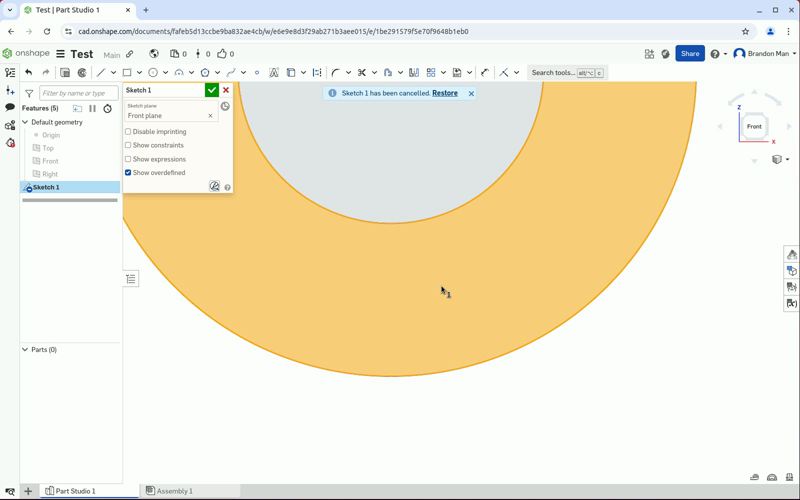
scroll(-6)
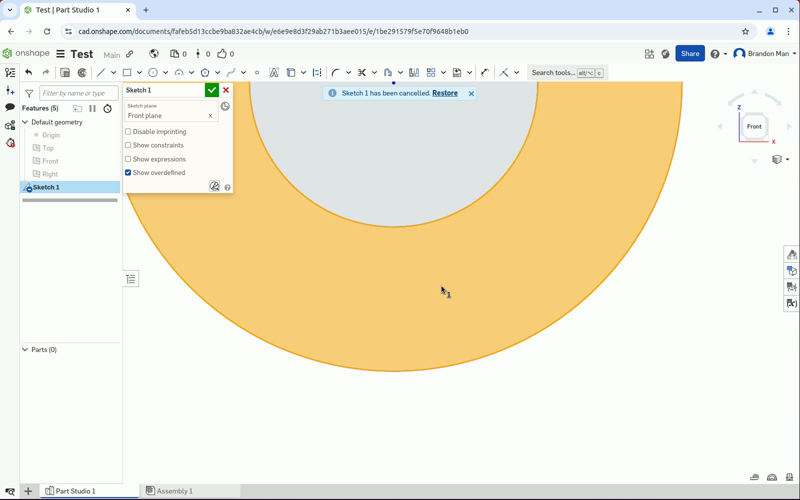
scroll(-6)
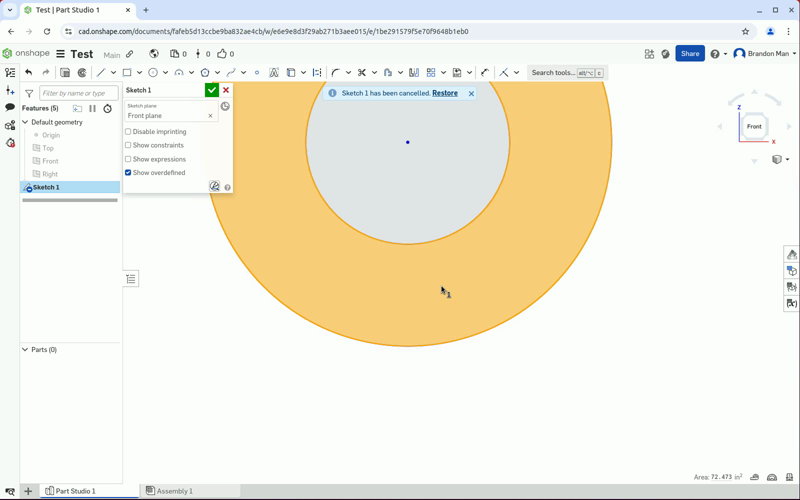
scroll(-6)
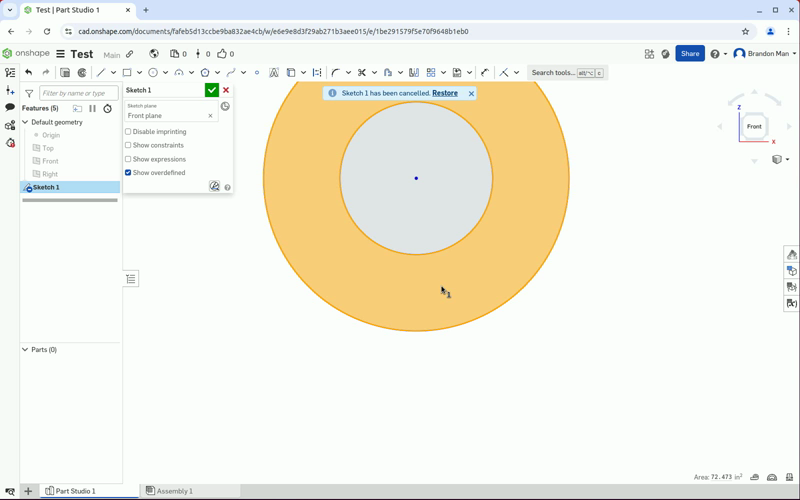
scroll(-6)
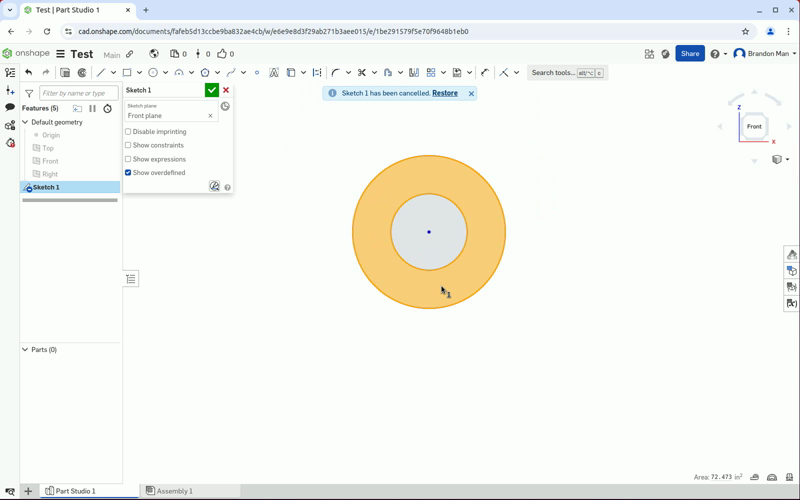
scroll(-6)
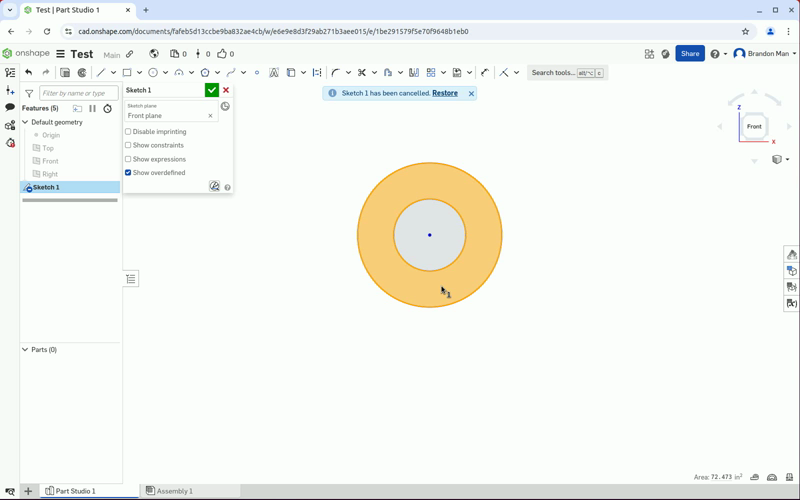
scroll(-6)
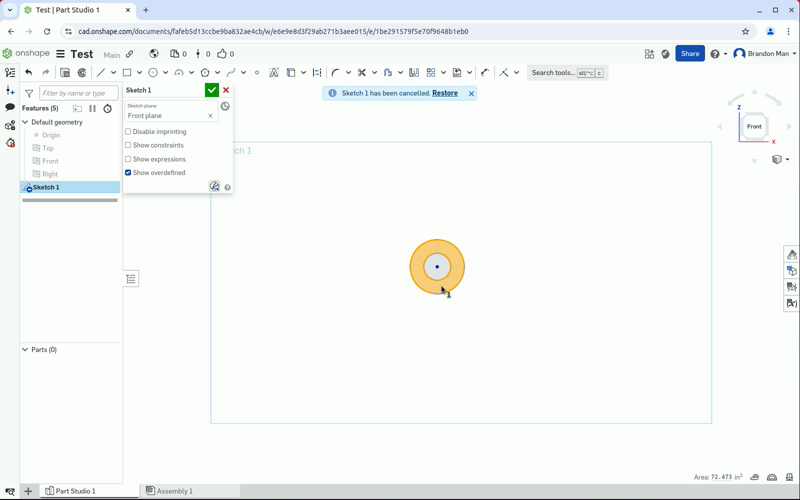
mouse_move(73, 352)
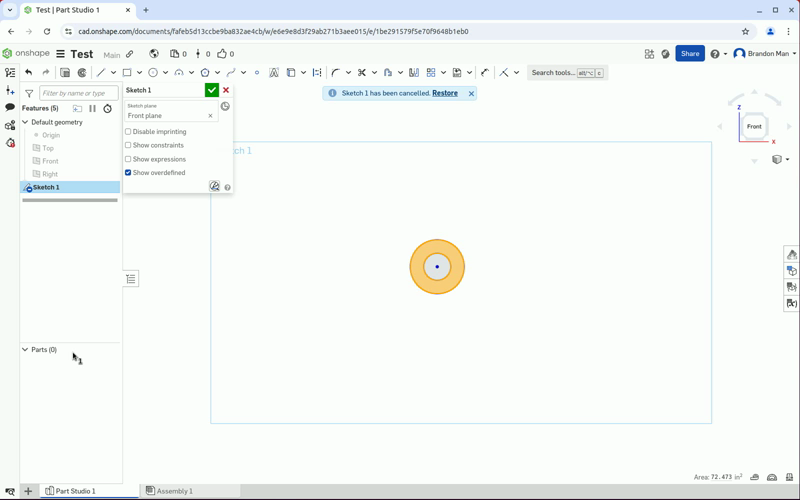
key(shift+y)
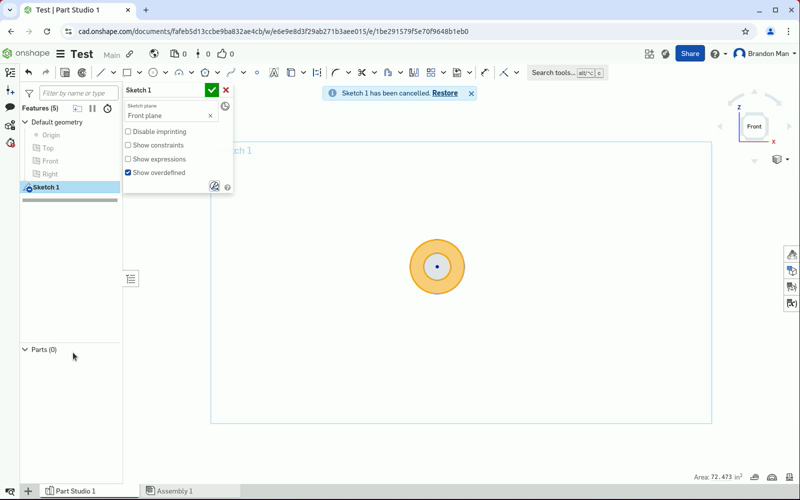
key(shift+e)
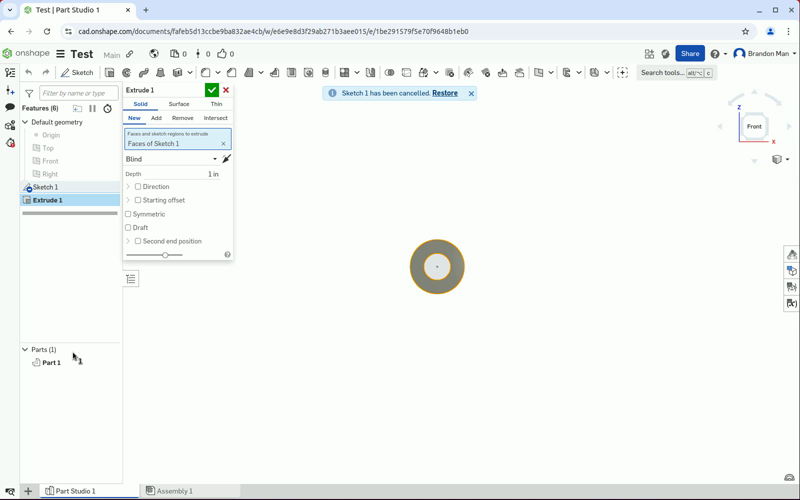
mouse_move(143, 106)
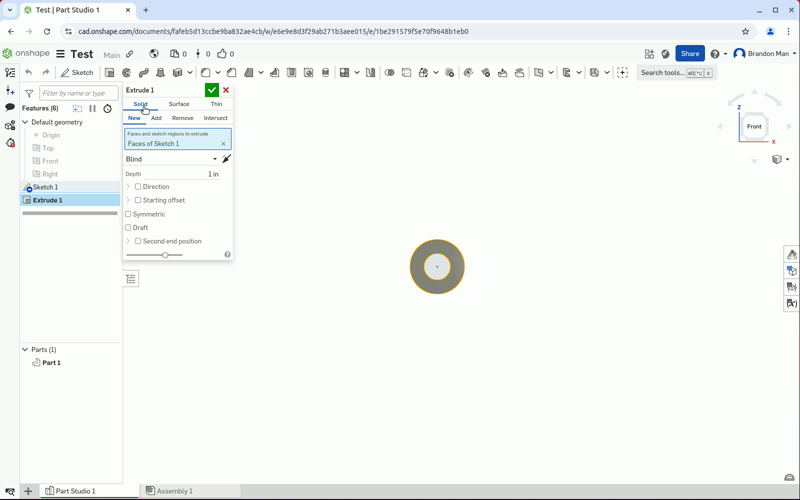
click(143, 106)
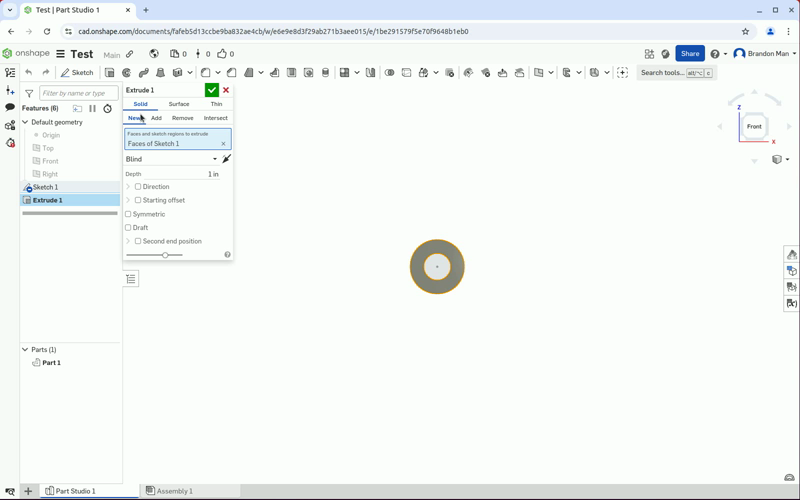
mouse_move(137, 120)
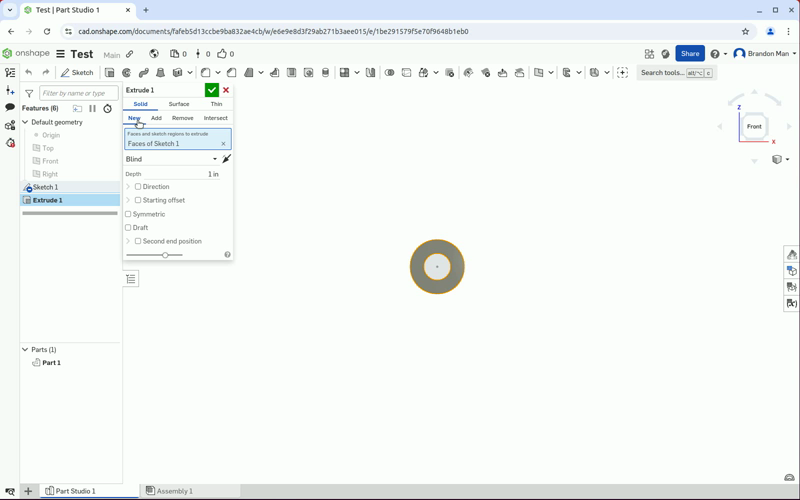
click(137, 120)
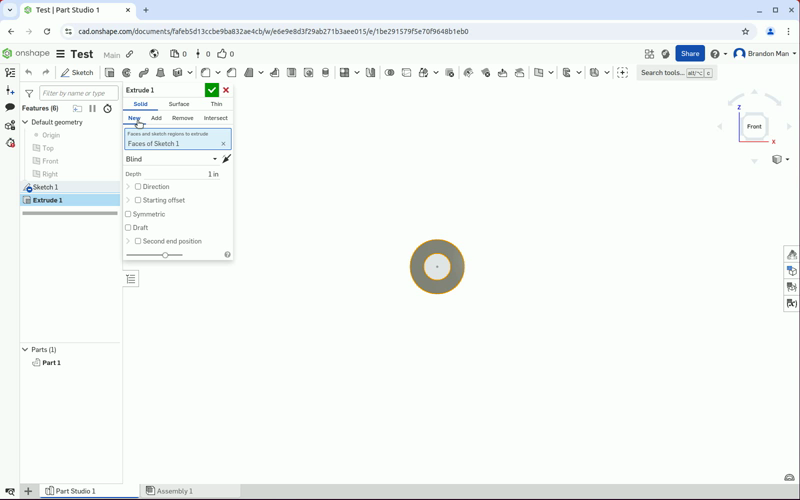
key(tab, 4)
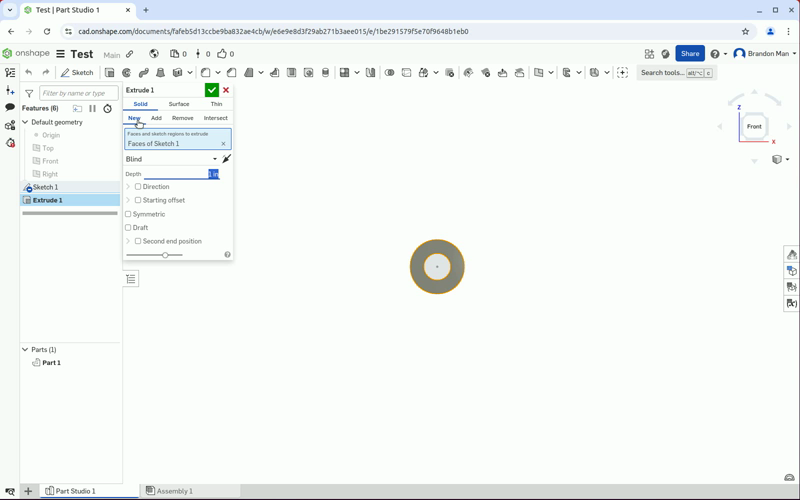
text(5.296)
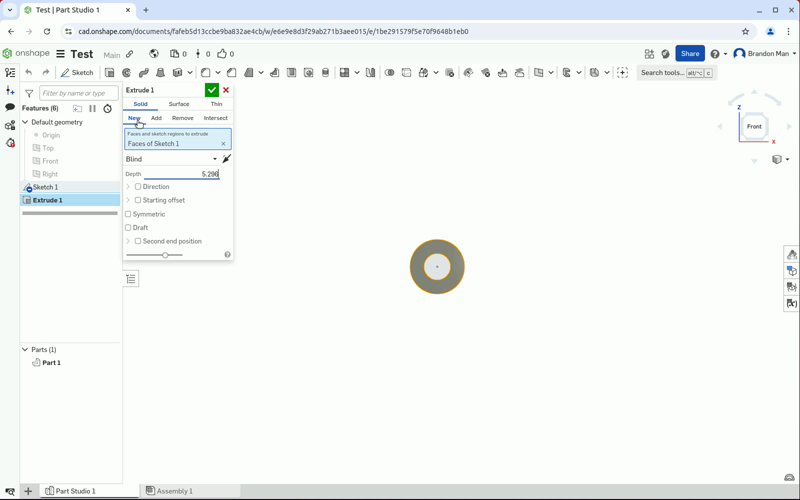
key(enter)
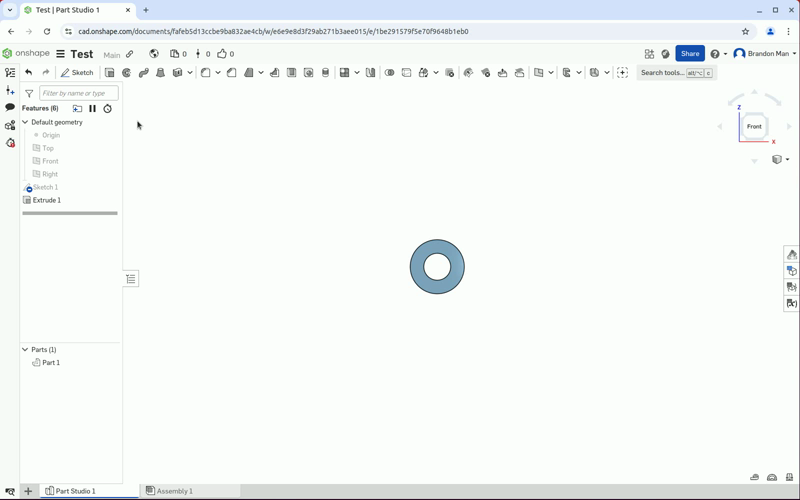
key(shift+h)
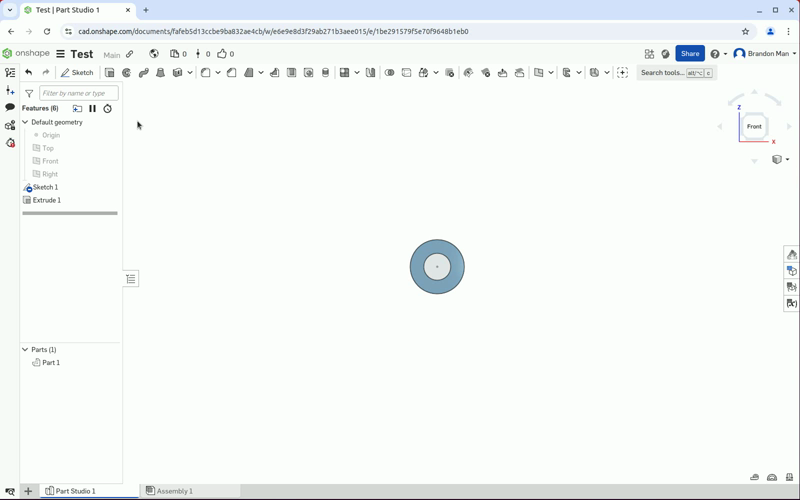
key(shift+h)
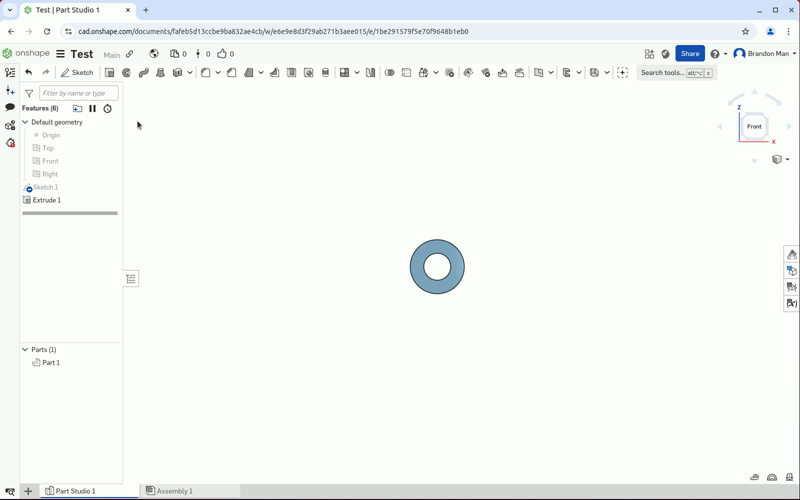
mouse_move(73, 189)
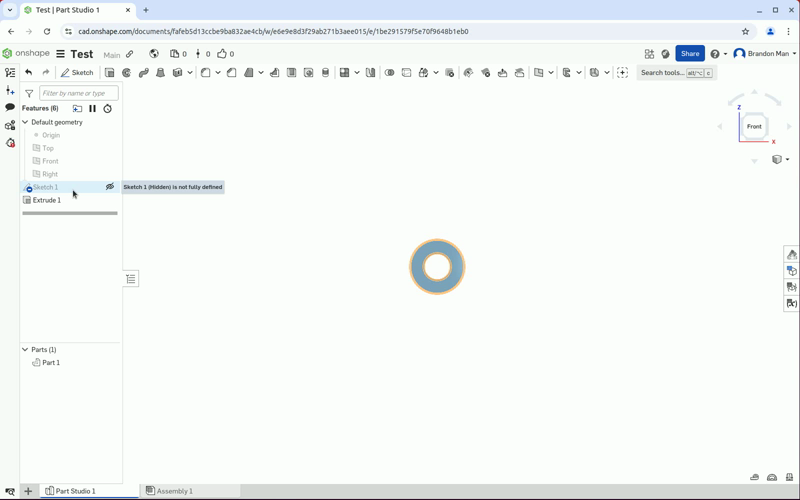
click(73, 189)
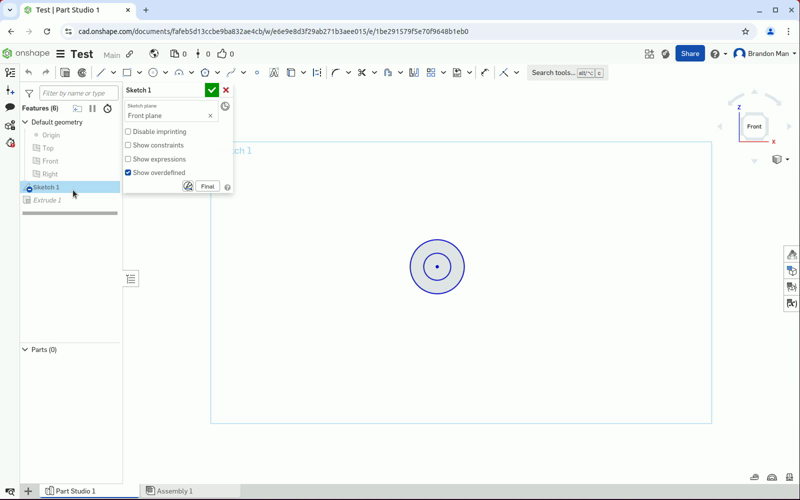
mouse_move(229, 92)
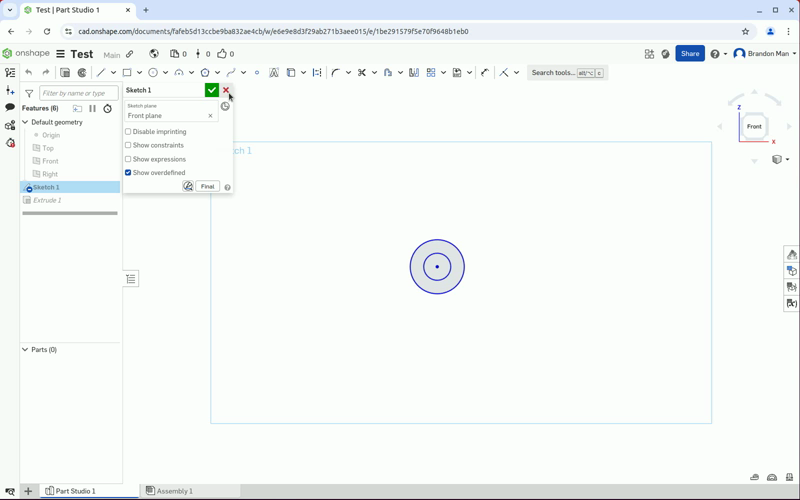
click(229, 92)
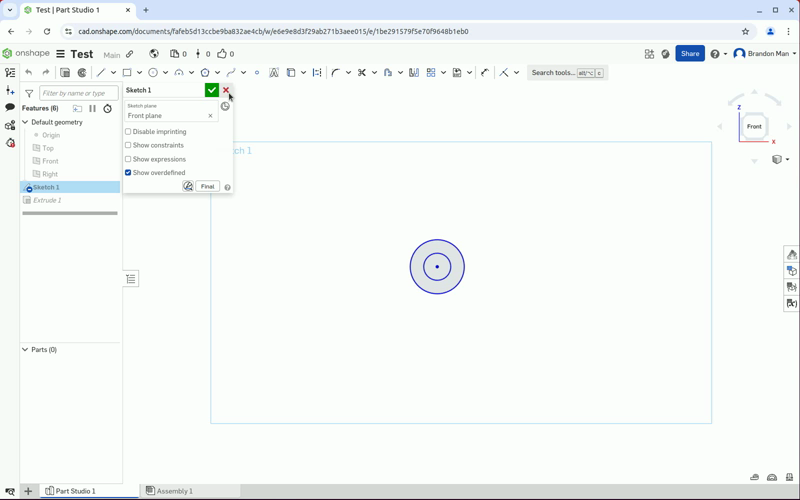
key(shift+s)
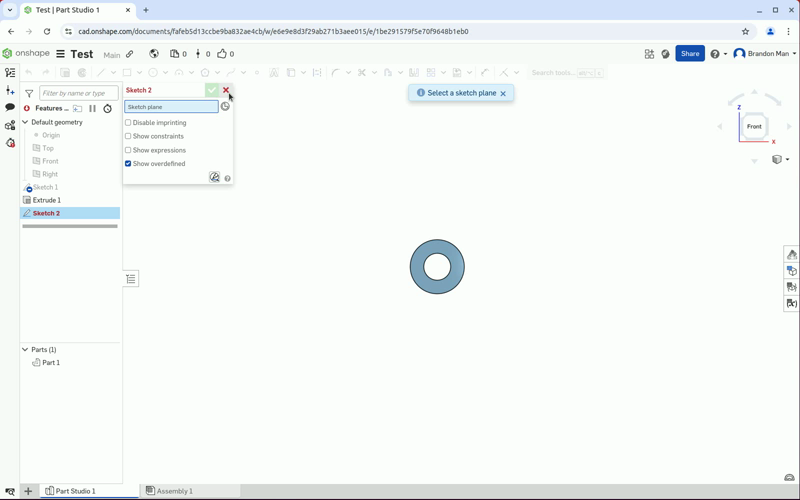
mouse_move(73, 163)
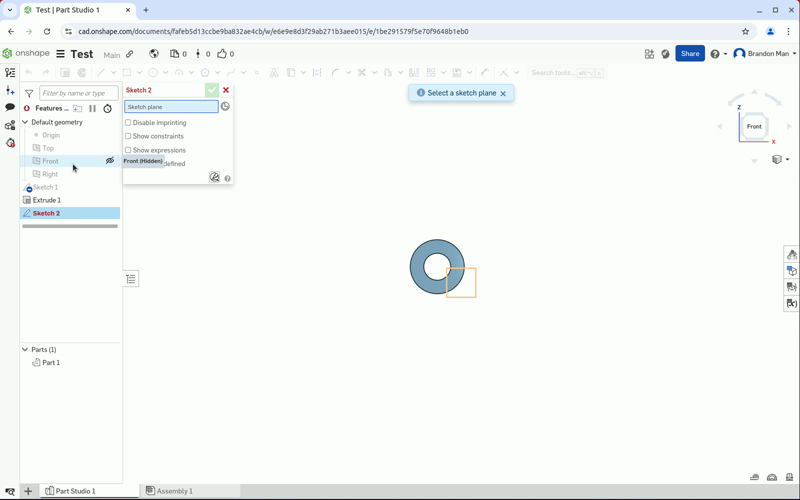
click(73, 163)
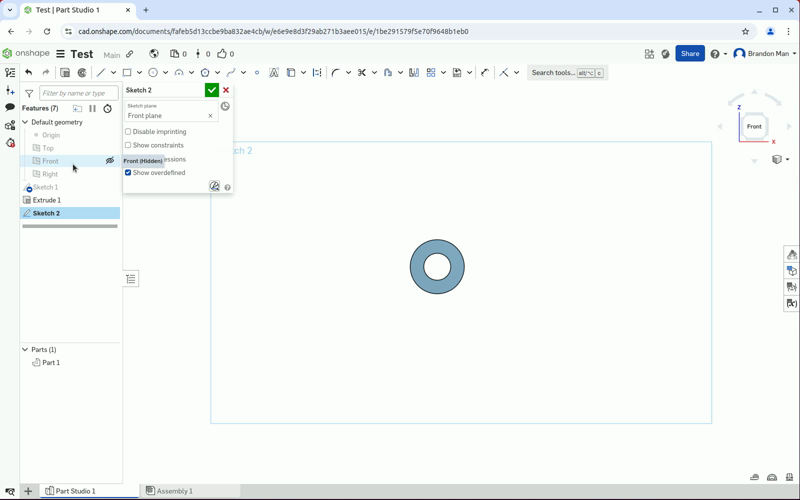
mouse_move(73, 352)
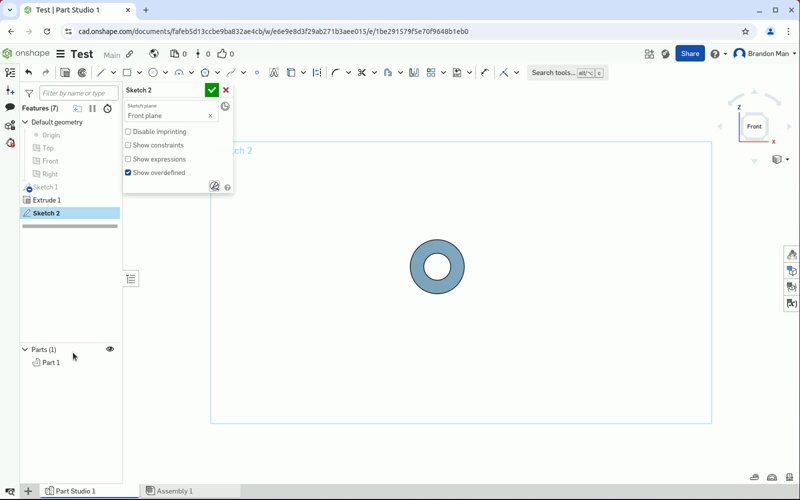
key(y)
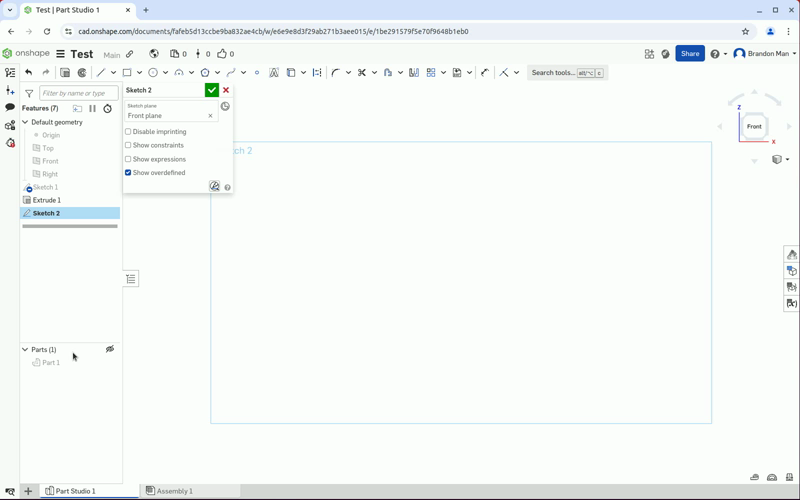
key(a)
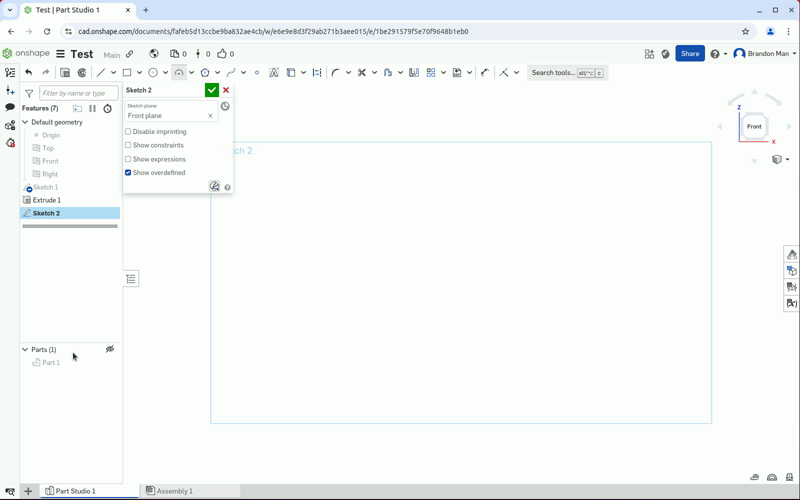
key_down(shift)
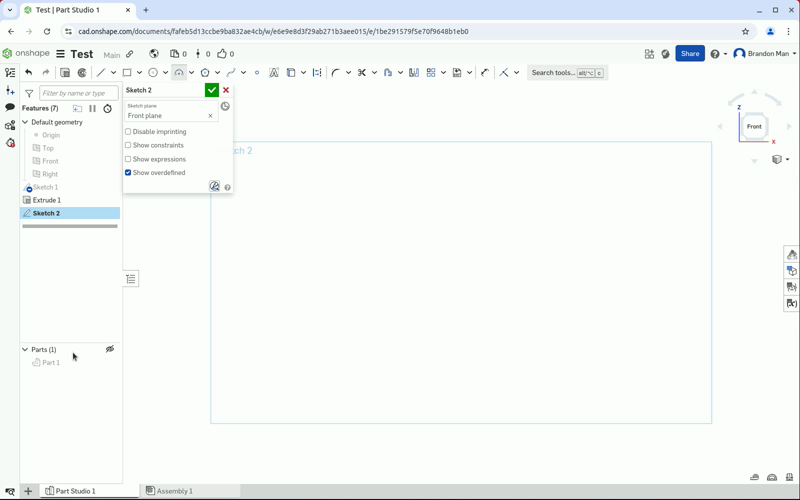
mouse_move(417, 249)
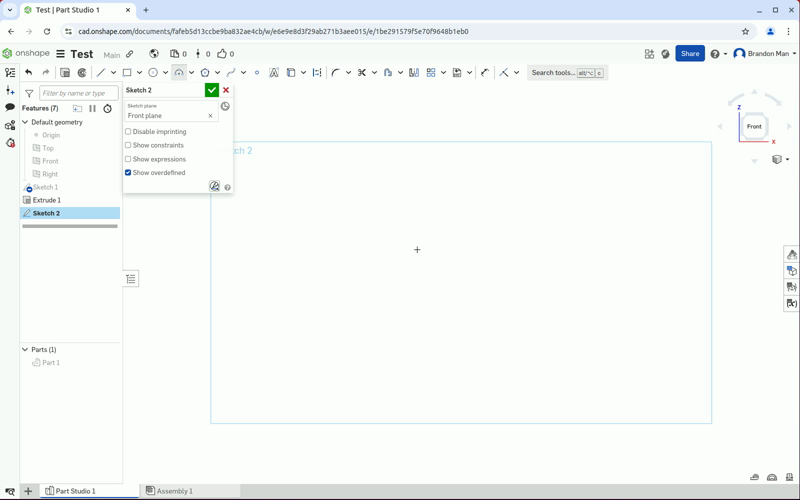
click(417, 249)
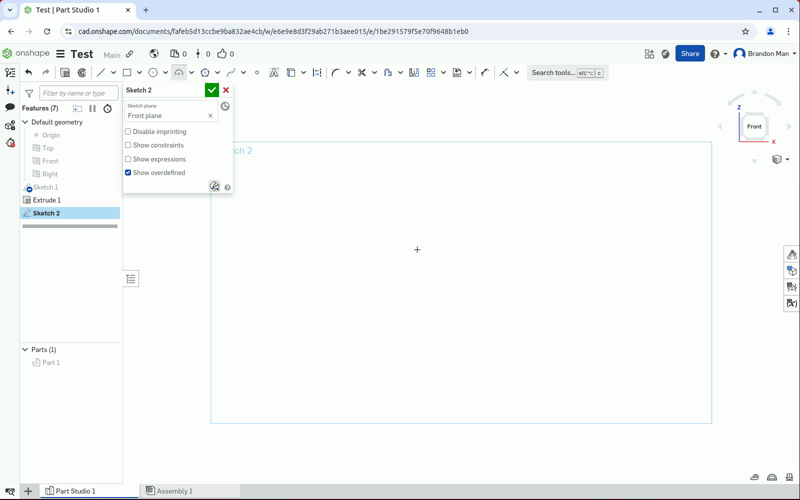
key_up(shift)
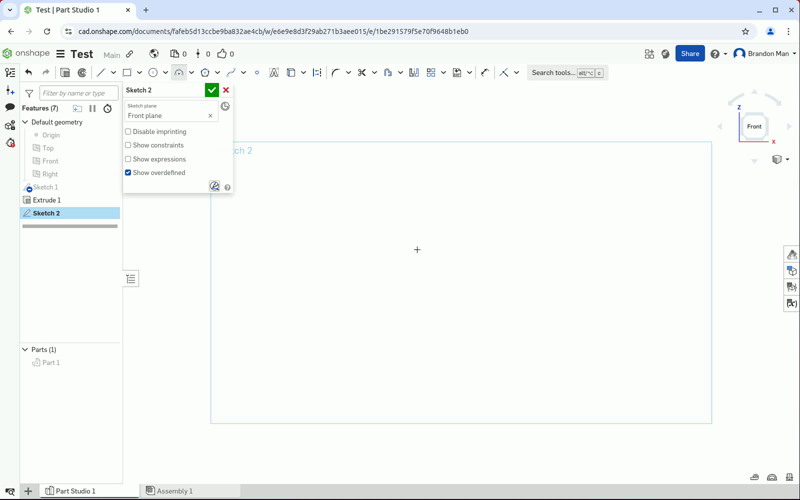
key_down(shift)
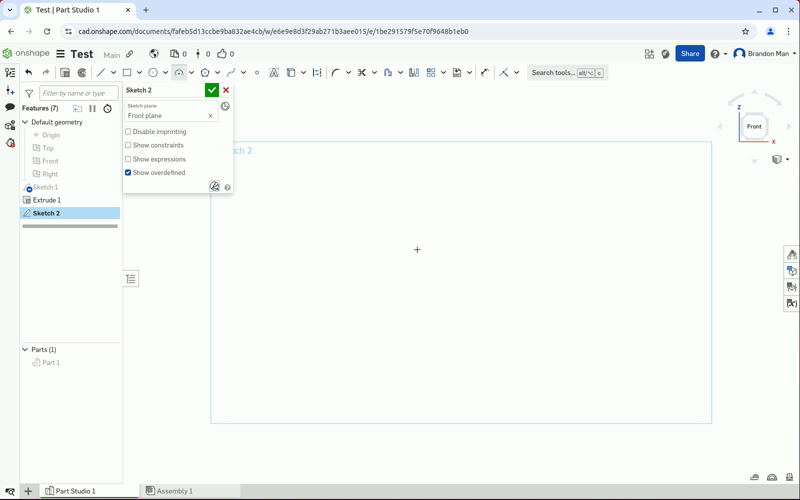
mouse_move(457, 249)
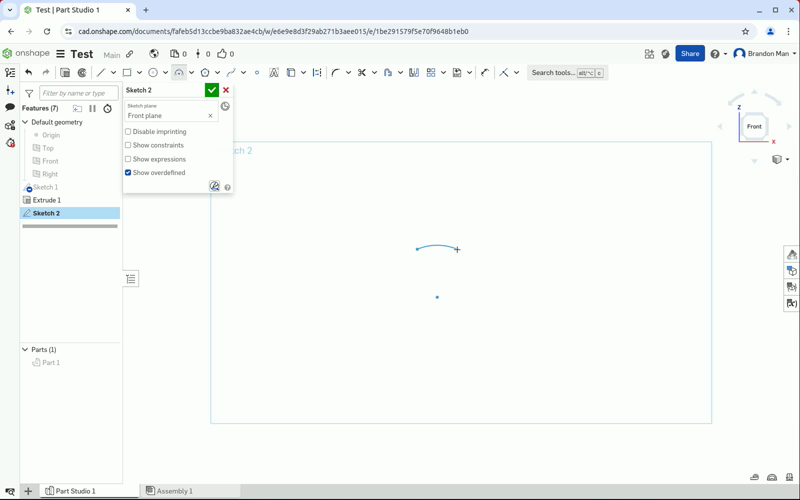
click(457, 249)
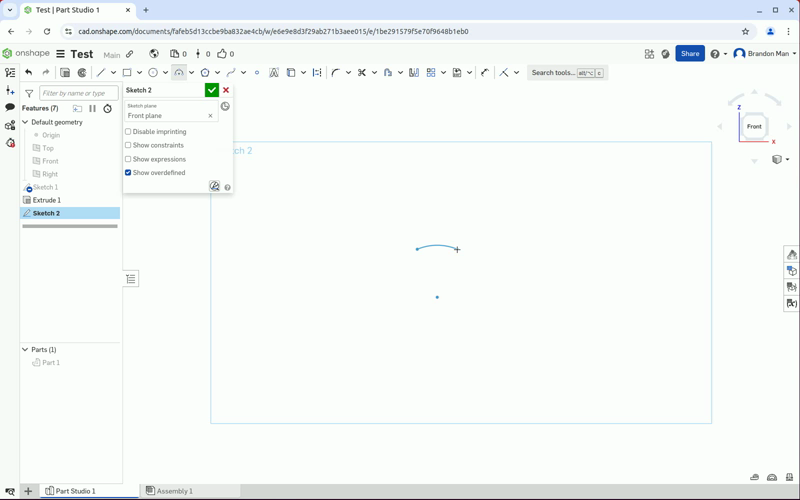
mouse_move(437, 240)
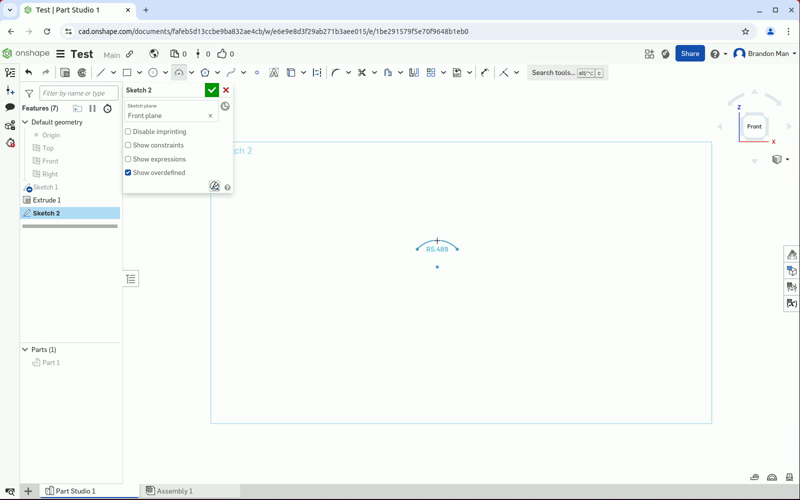
click(437, 240)
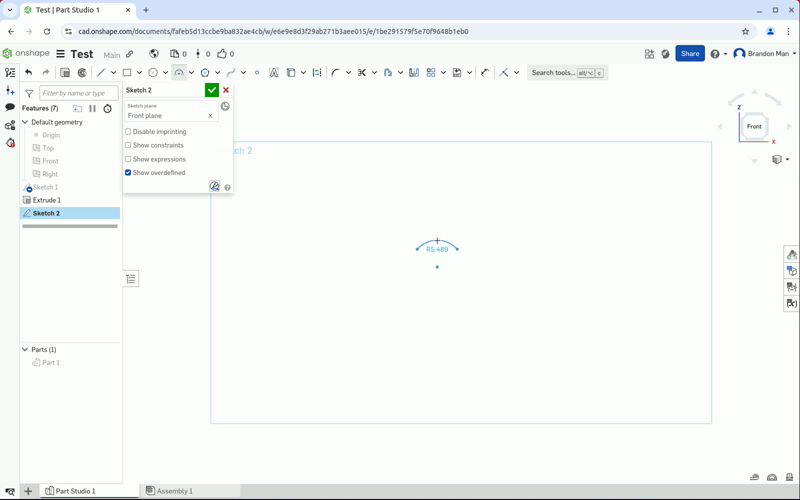
key_up(shift)
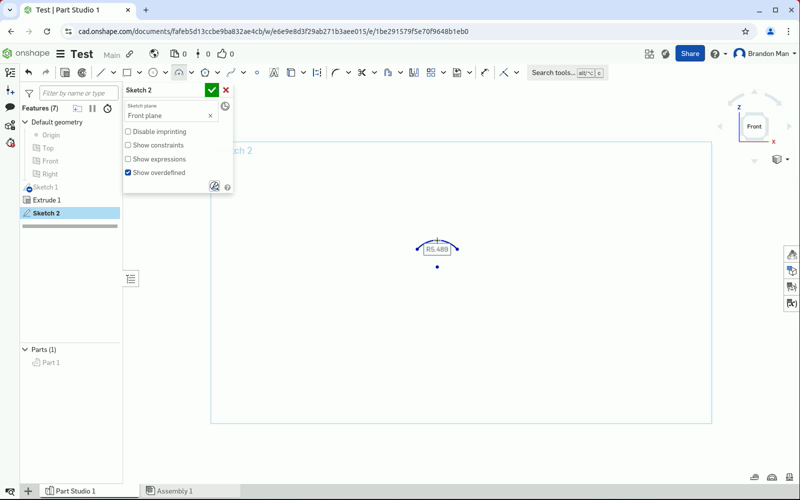
key(esc)
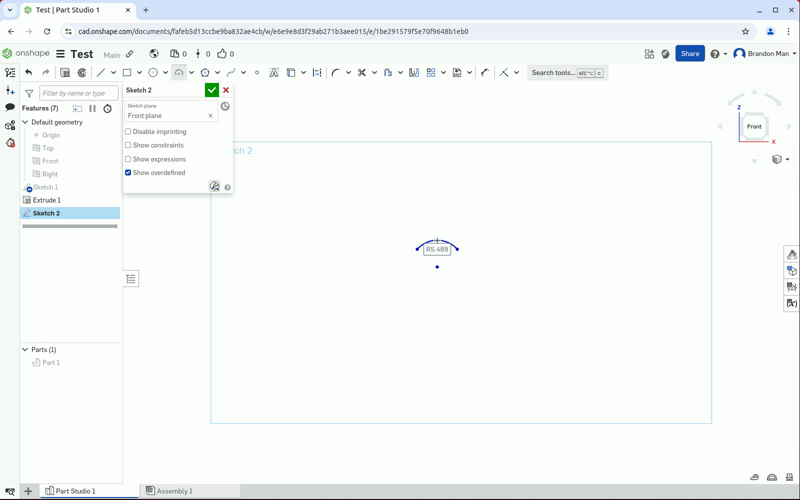
key(l)
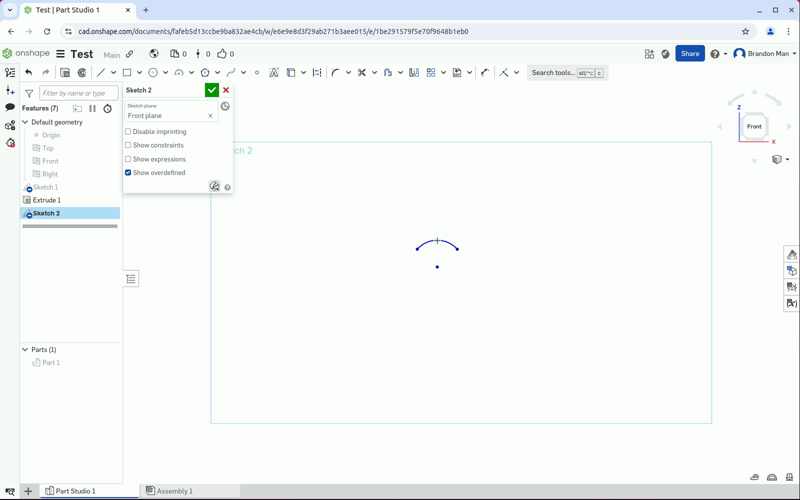
mouse_move(457, 249)
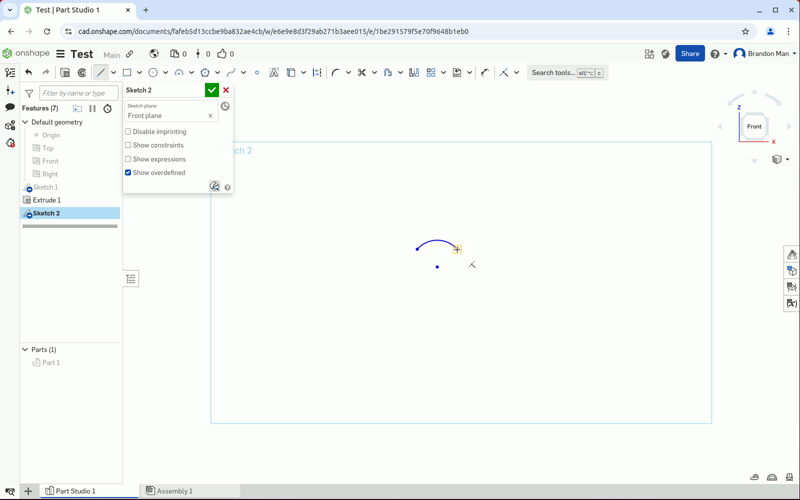
click(457, 249)
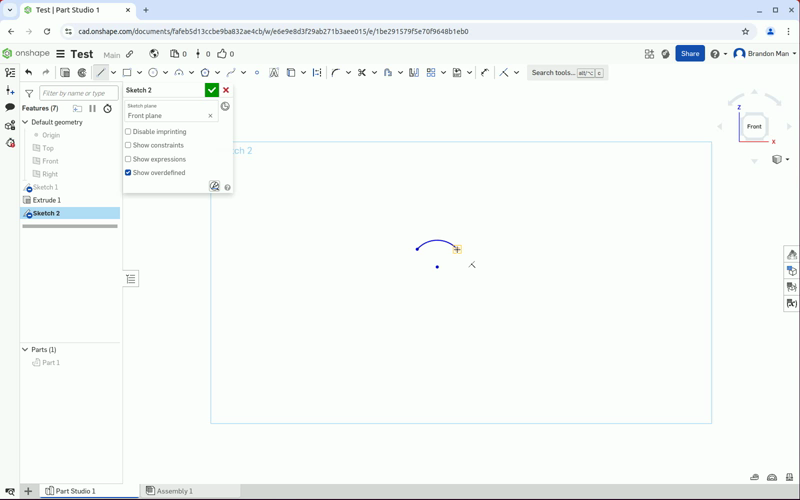
key_down(shift)
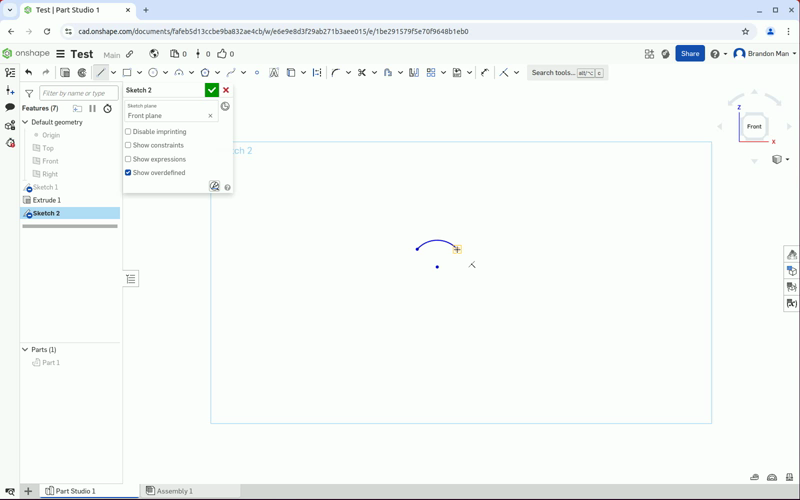
mouse_move(487, 249)
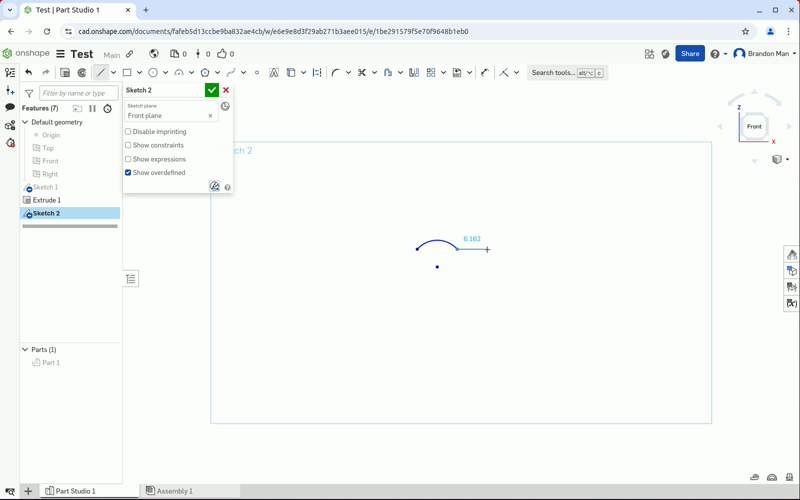
mouse_move(457, 196)
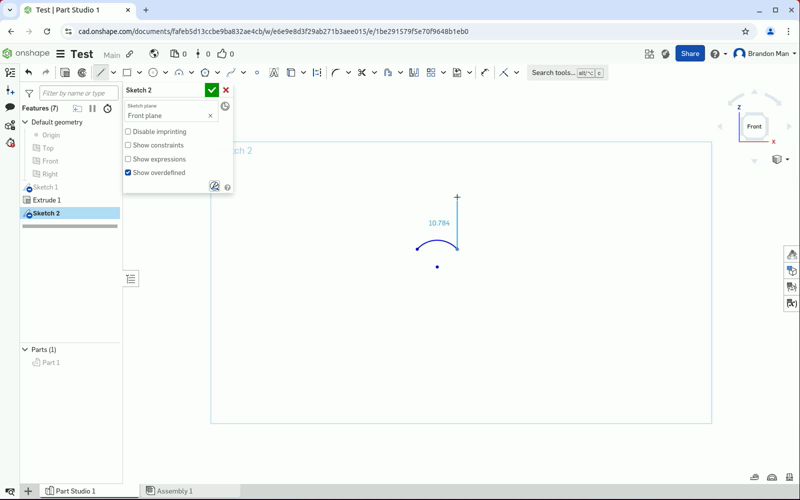
click(457, 196)
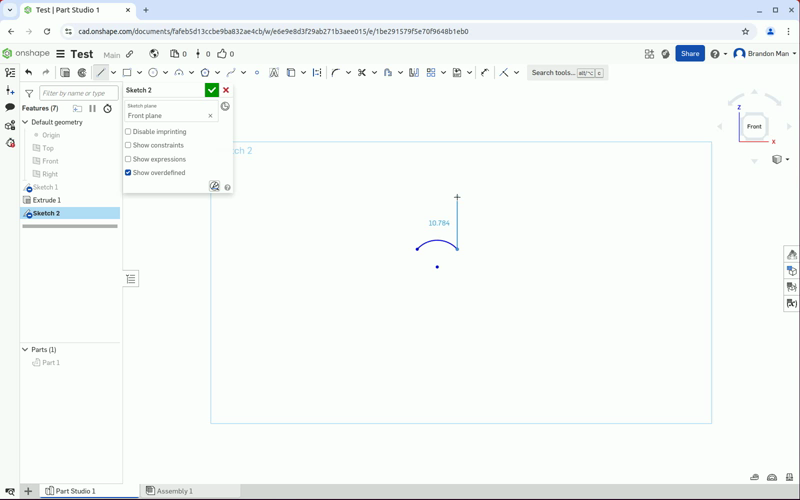
key_up(shift)
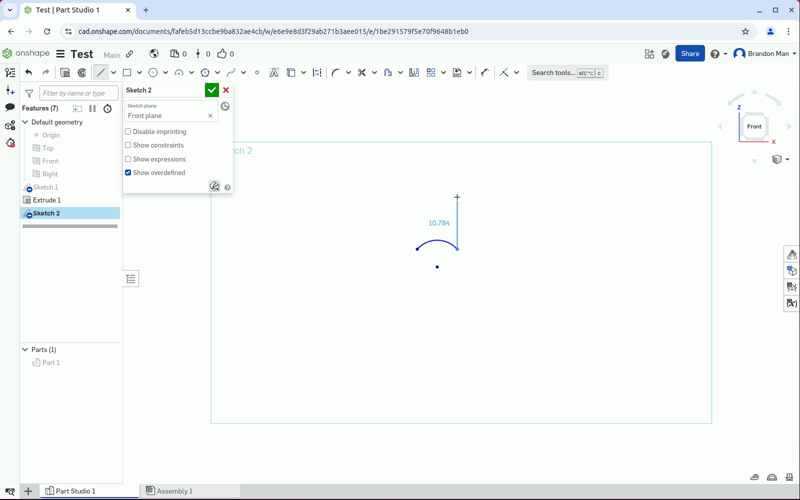
key_down(shift)
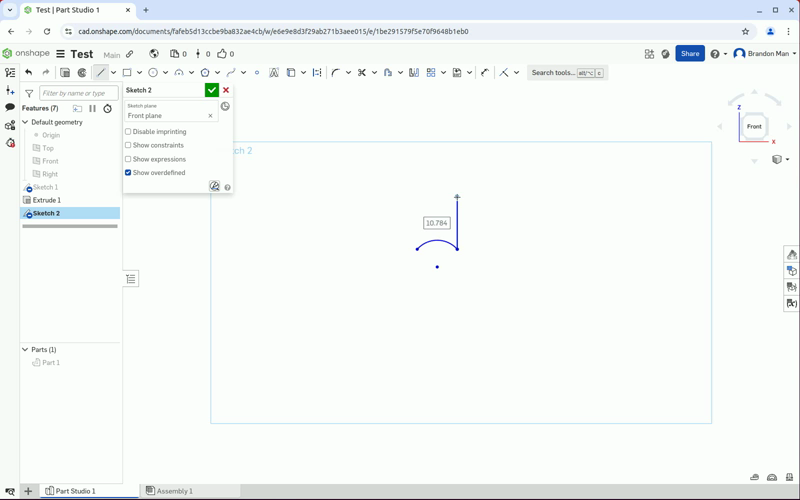
mouse_move(487, 196)
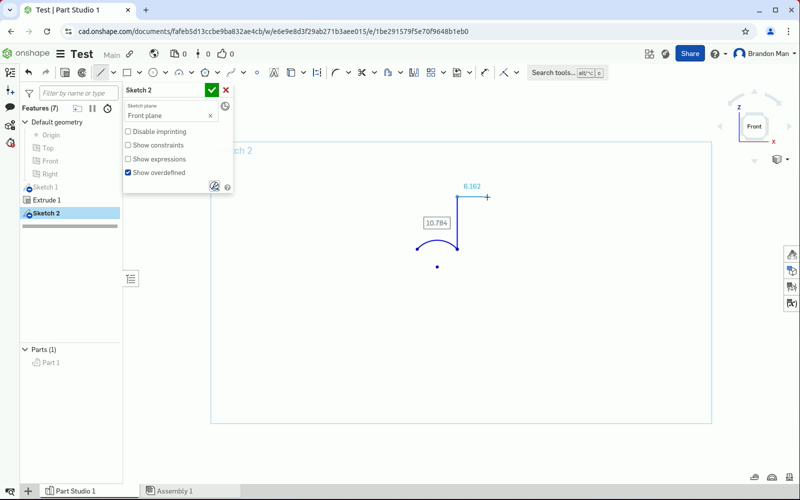
mouse_move(489, 196)
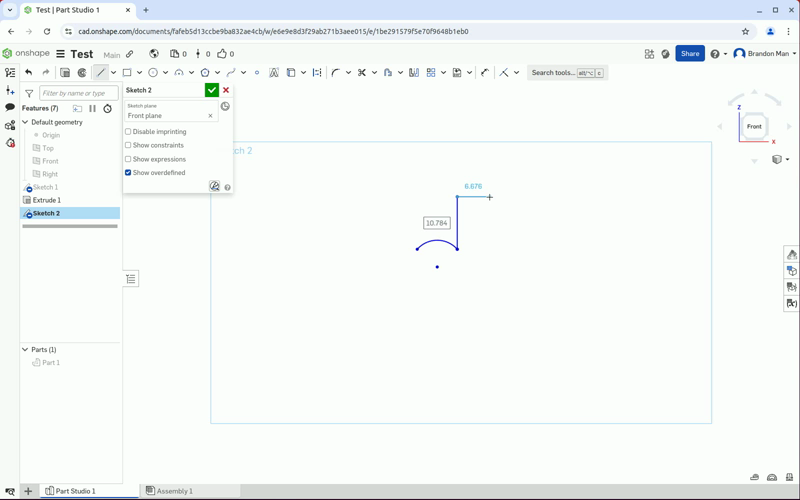
click(489, 196)
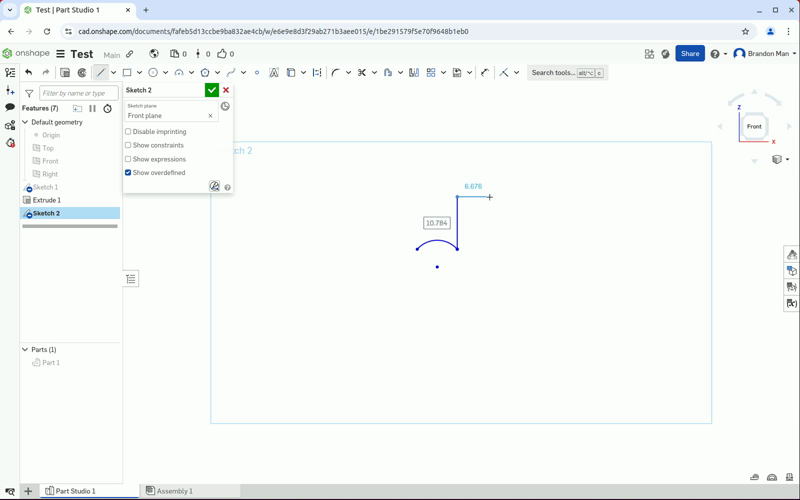
key_up(shift)
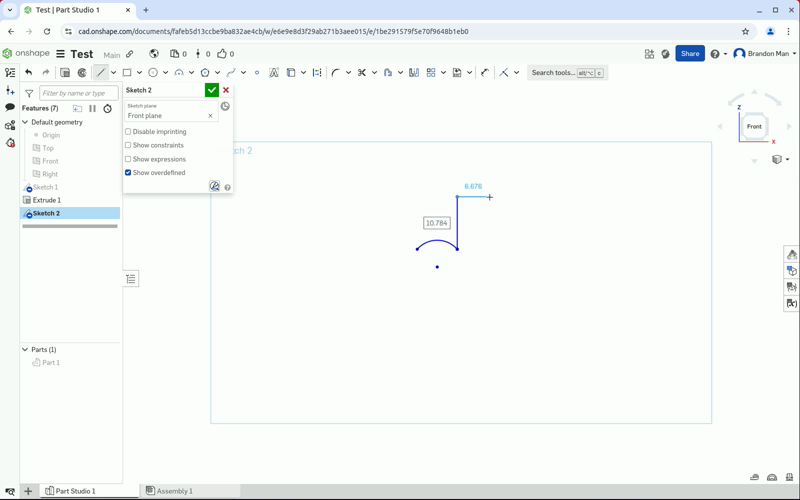
key(esc)
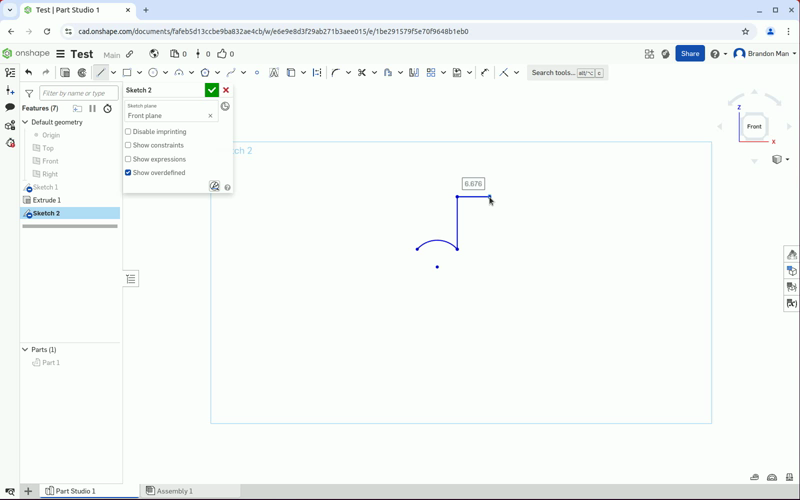
key(a)
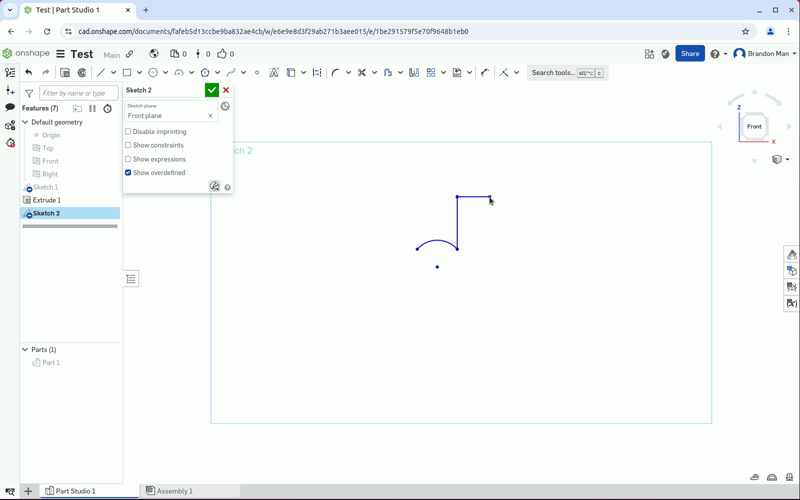
mouse_move(489, 196)
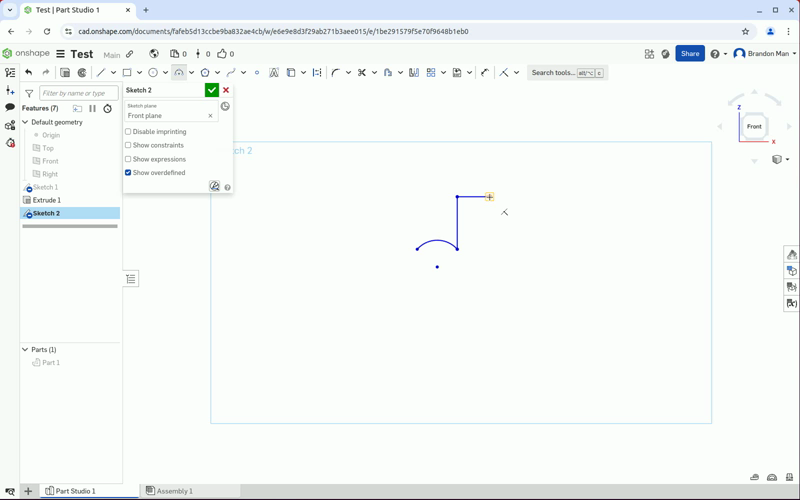
click(489, 196)
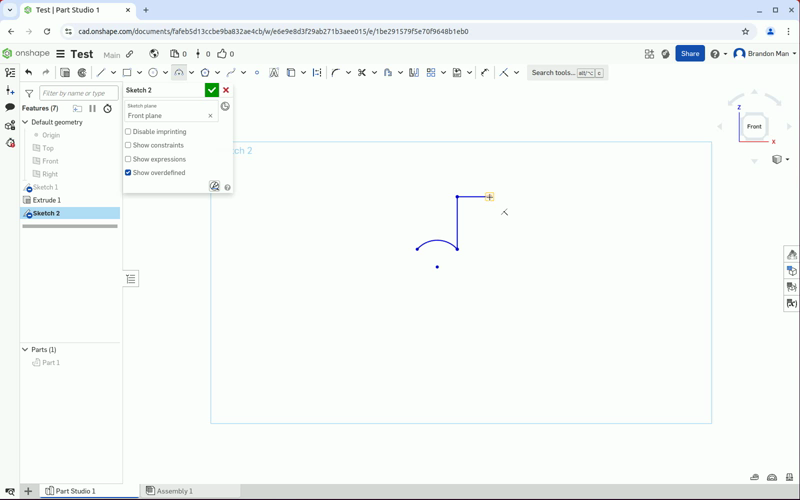
key_down(shift)
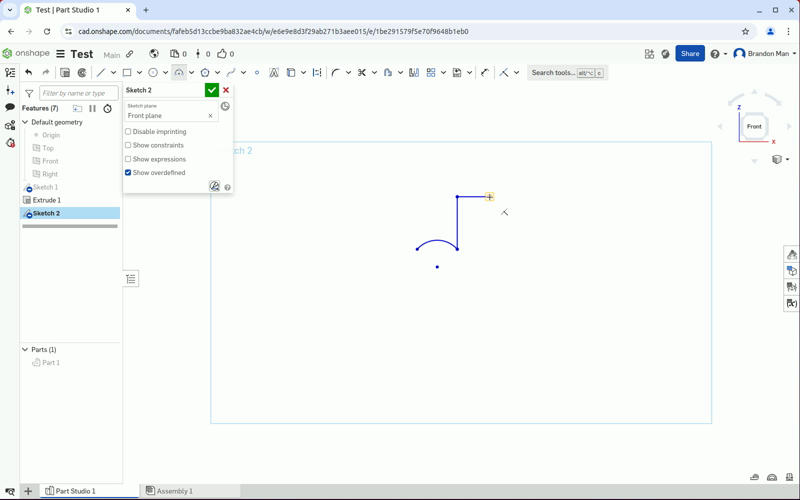
mouse_move(463, 170)
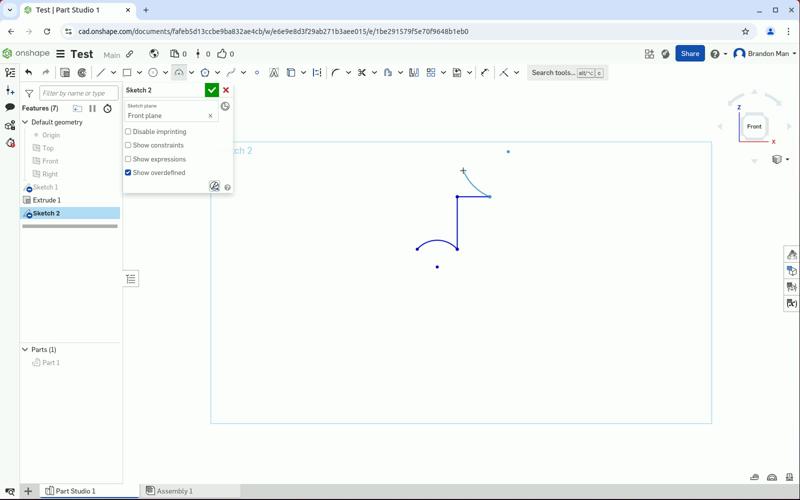
click(463, 170)
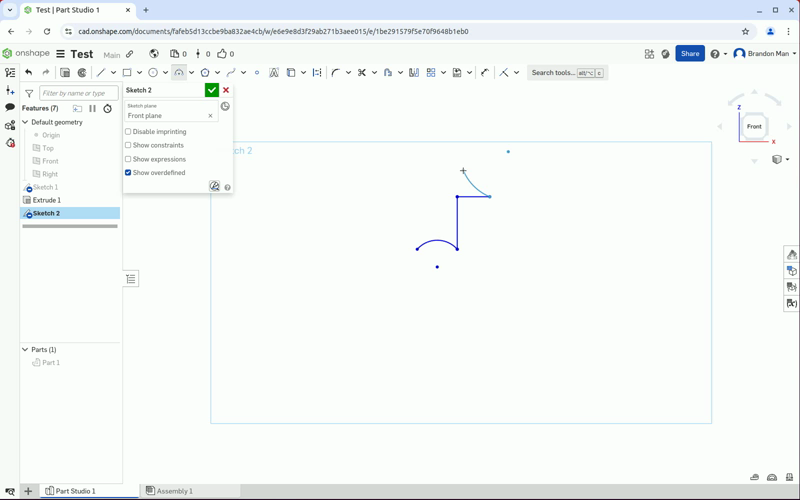
mouse_move(481, 177)
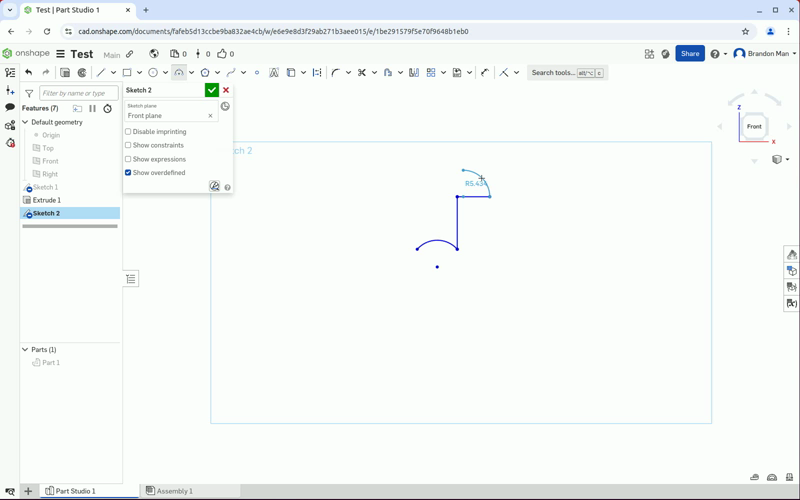
click(481, 177)
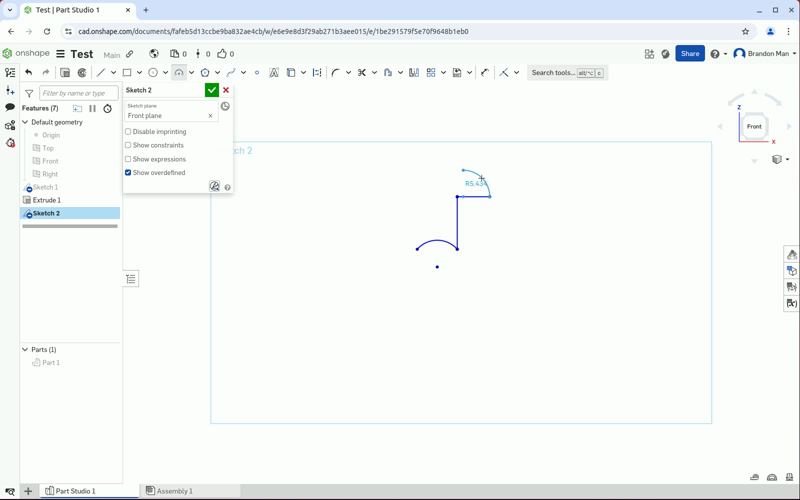
key_up(shift)
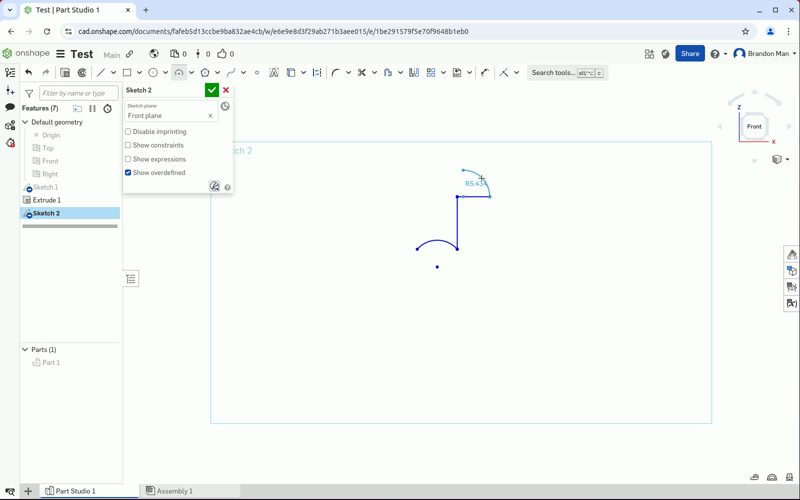
key(esc)
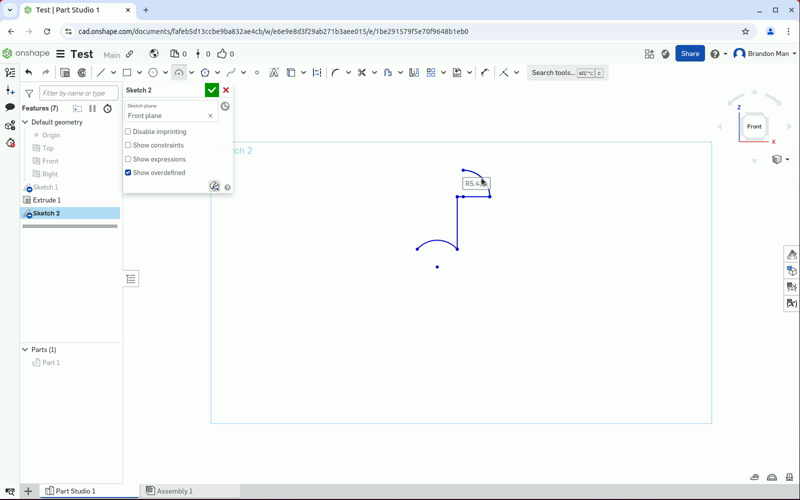
key(l)
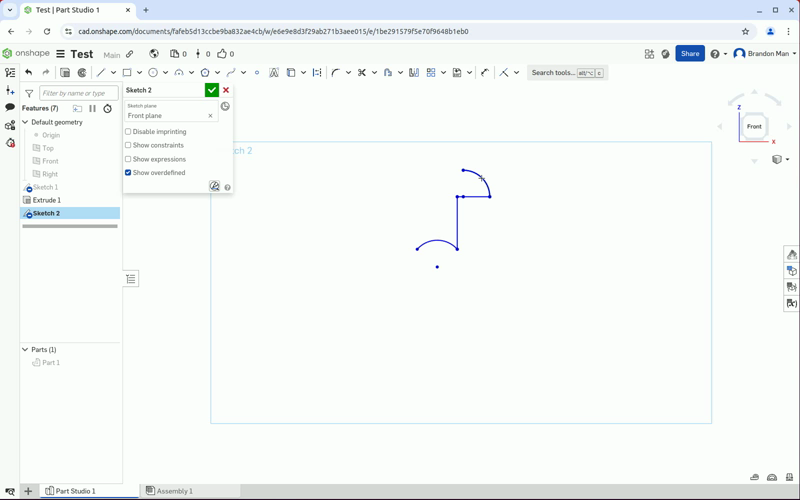
mouse_move(463, 170)
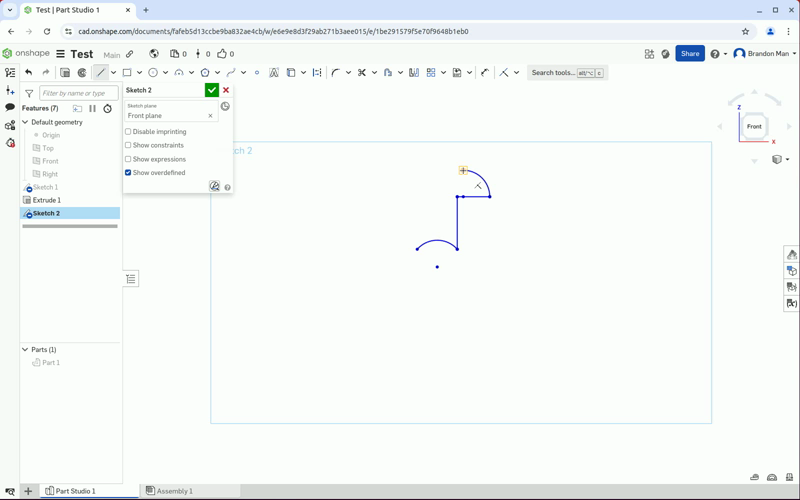
click(463, 170)
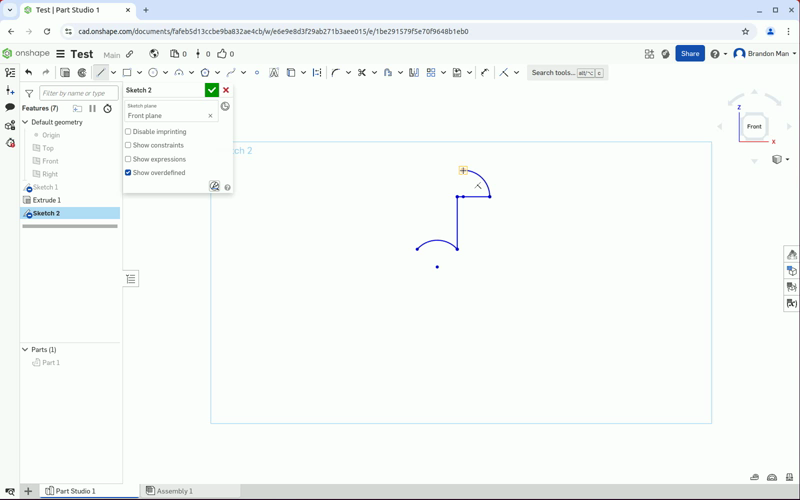
key_down(shift)
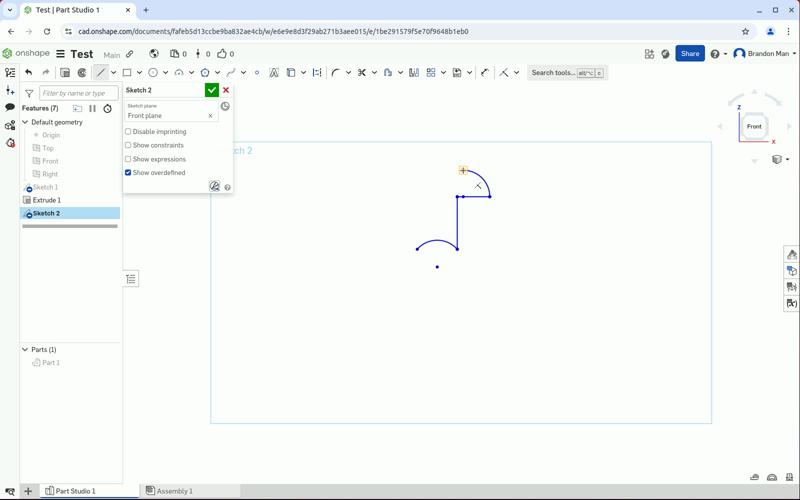
mouse_move(493, 170)
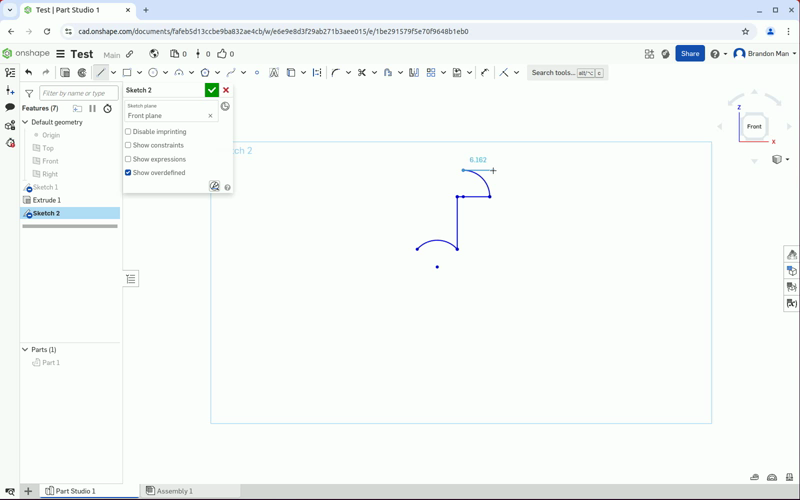
mouse_move(457, 170)
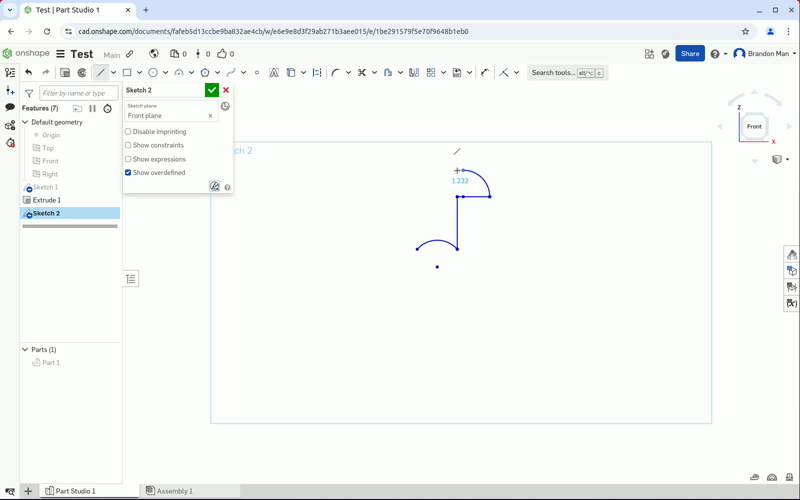
scroll(6)
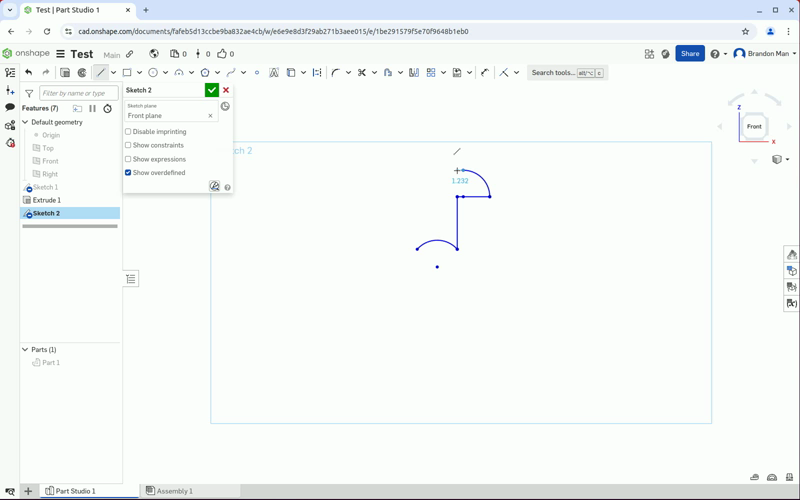
scroll(6)
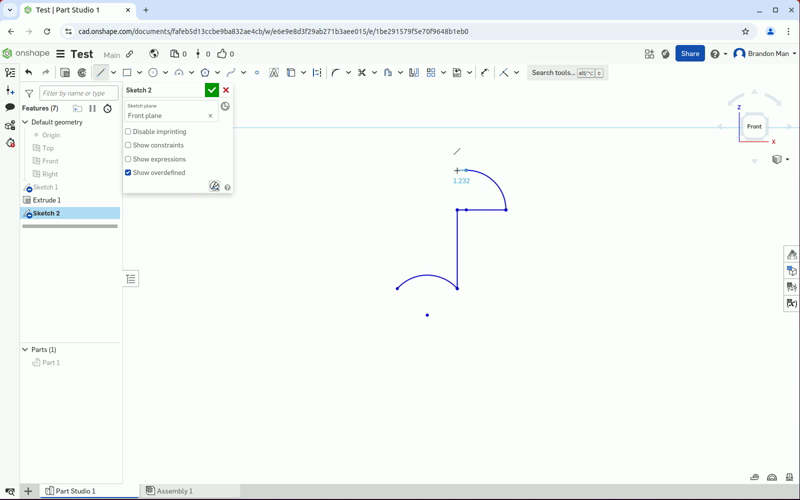
scroll(6)
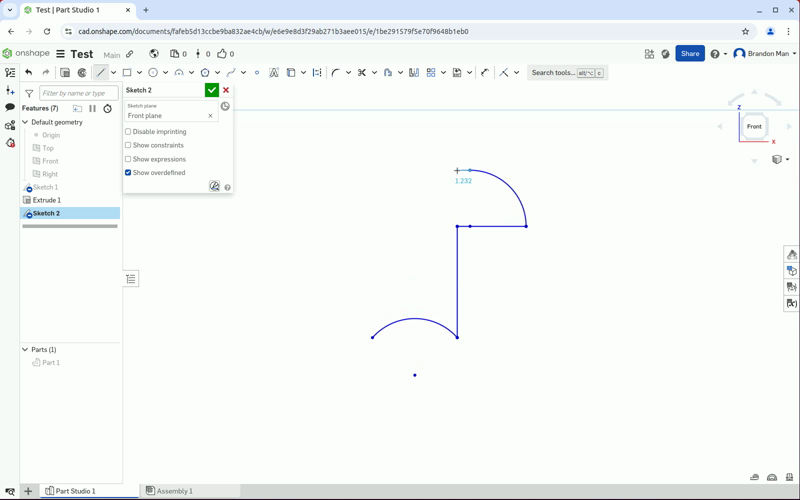
scroll(6)
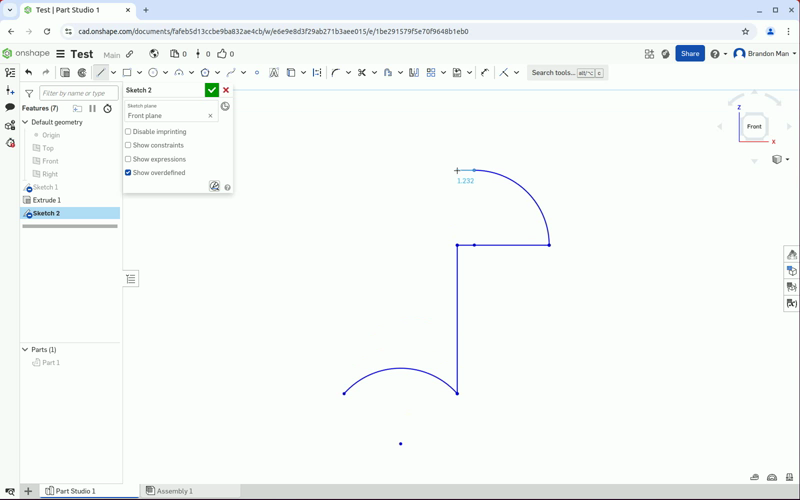
scroll(6)
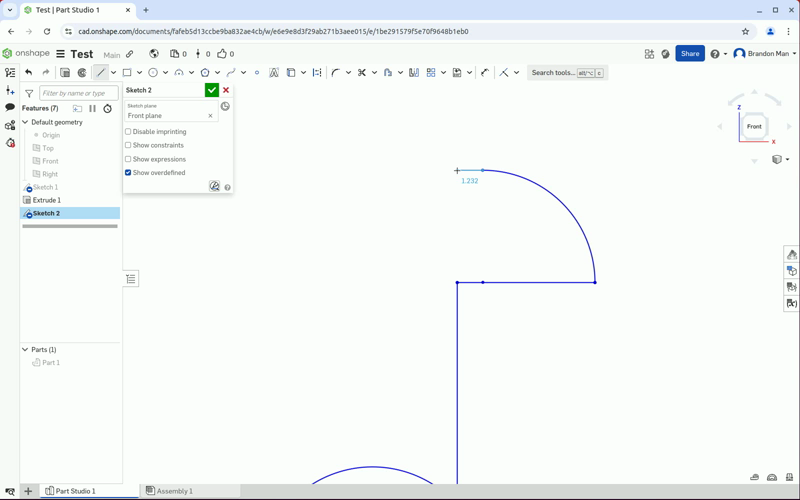
scroll(6)
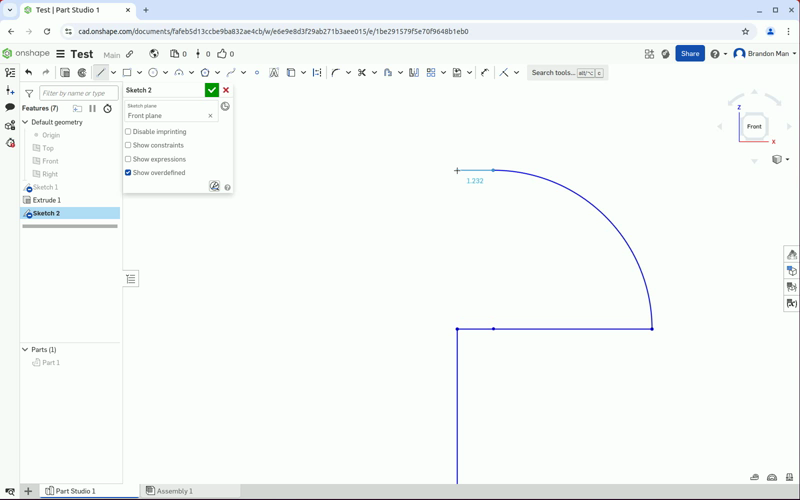
scroll(6)
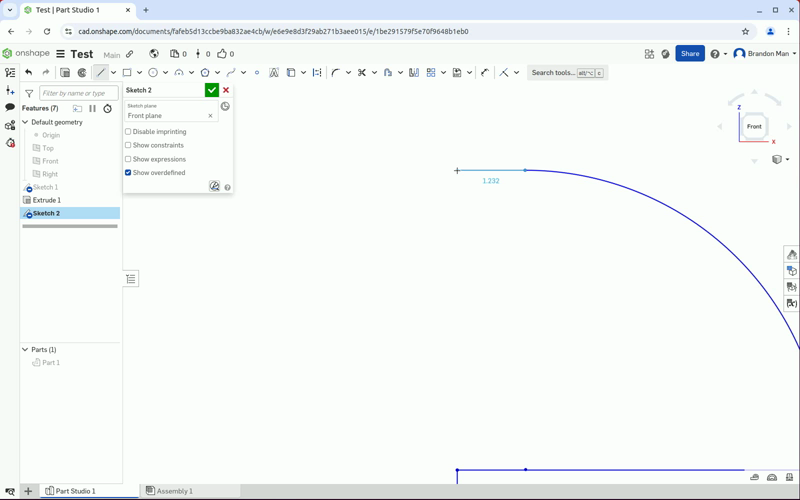
click(457, 170)
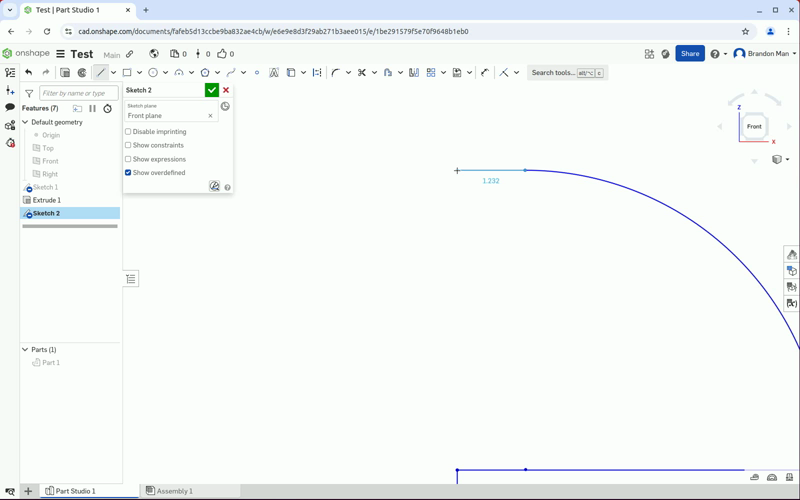
scroll(-6)
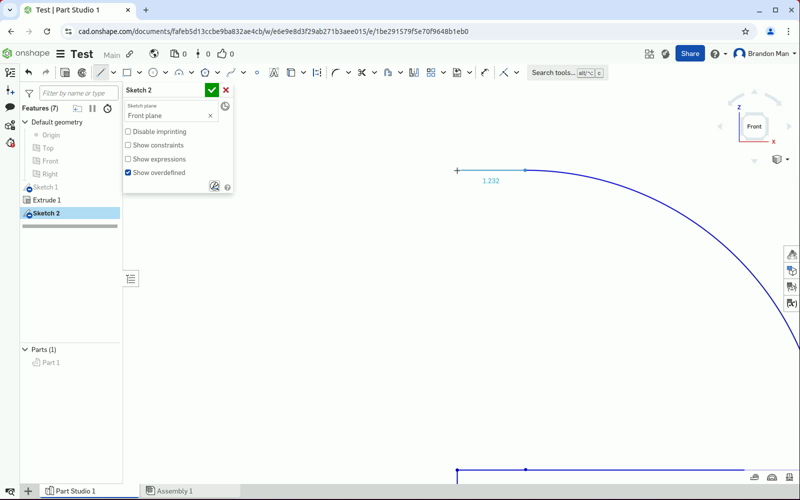
scroll(-6)
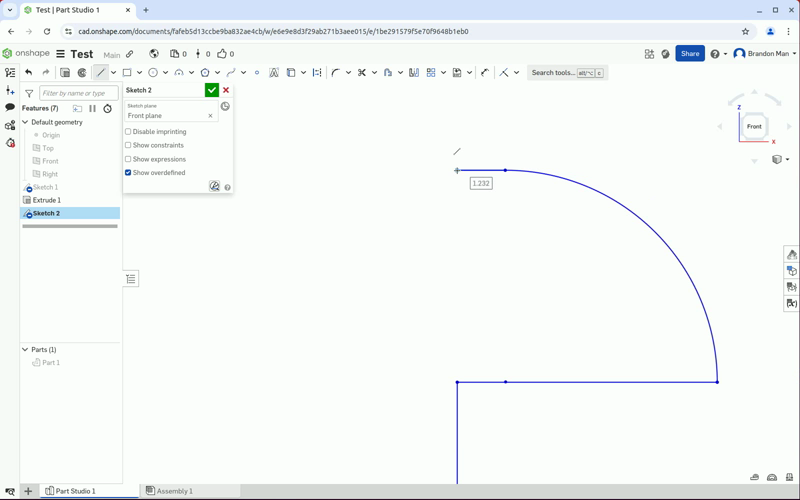
scroll(-6)
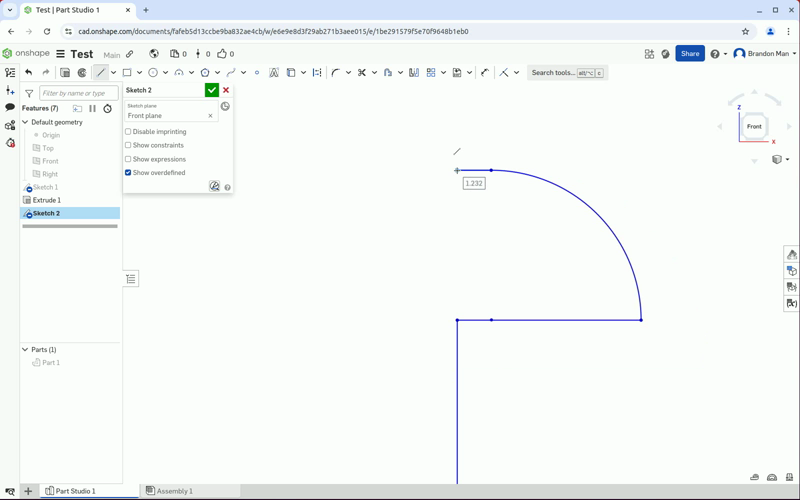
scroll(-6)
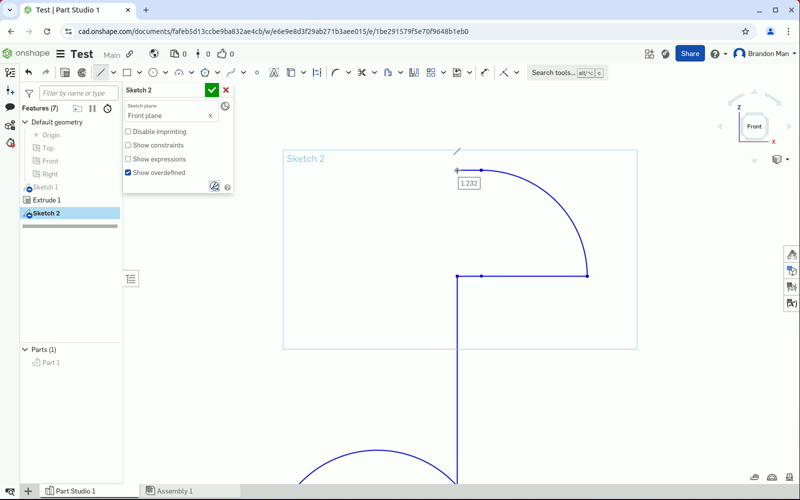
scroll(-6)
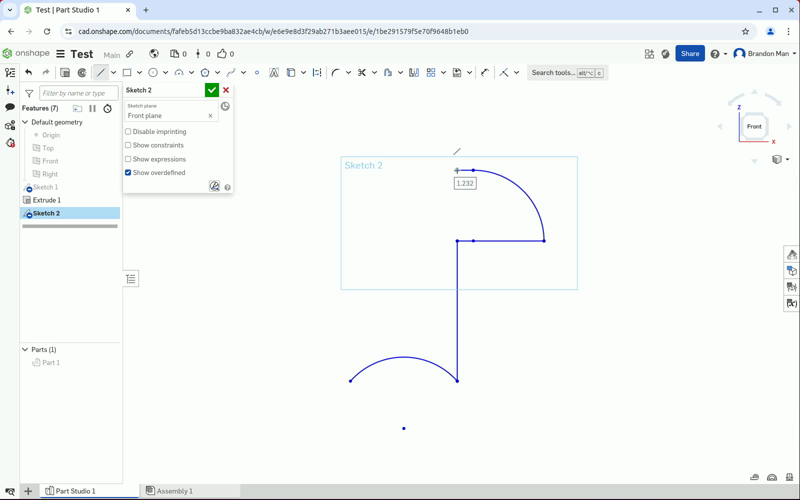
scroll(-6)
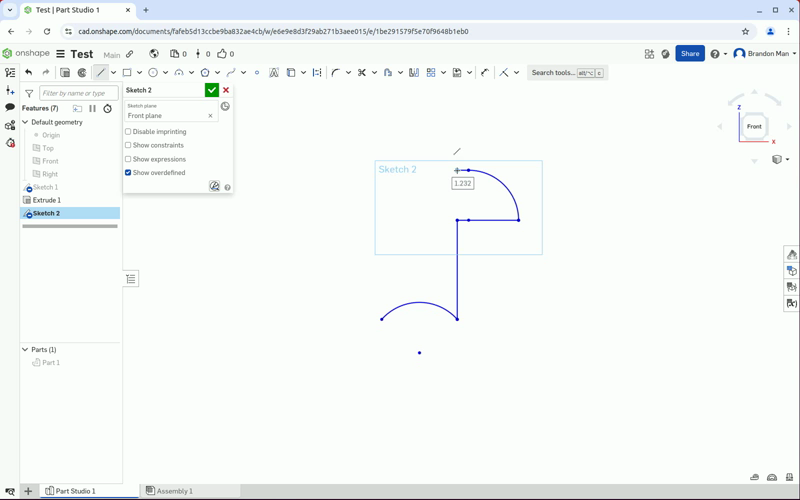
scroll(-6)
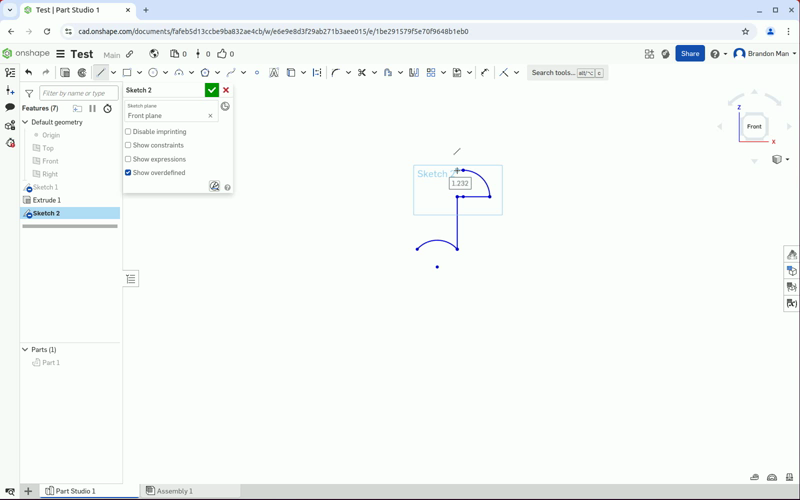
key_up(shift)
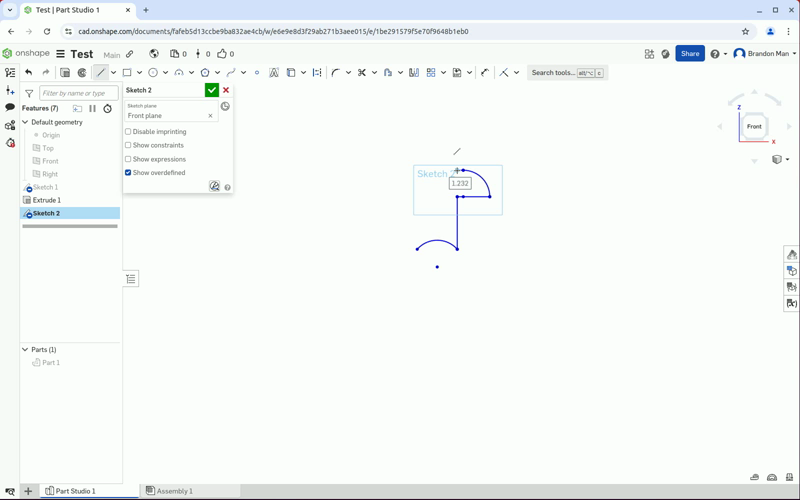
key_down(shift)
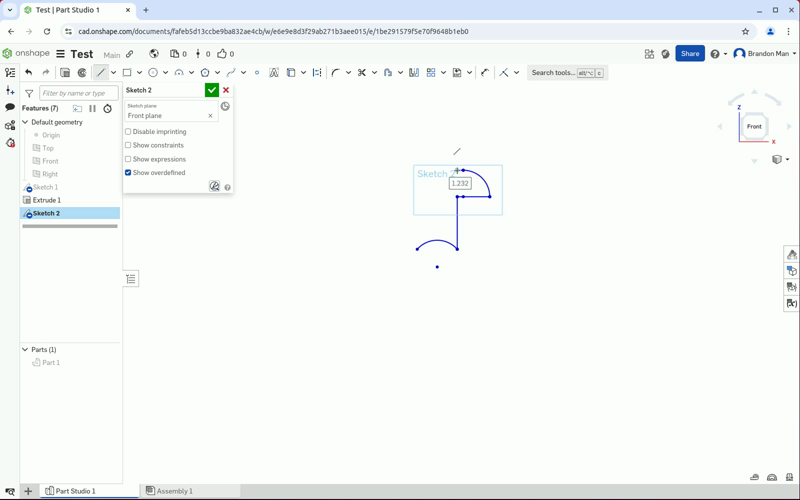
mouse_move(487, 170)
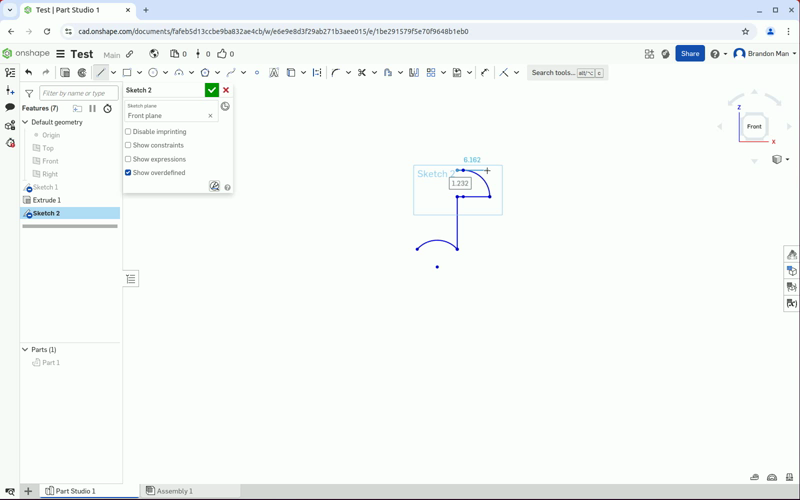
mouse_move(444, 170)
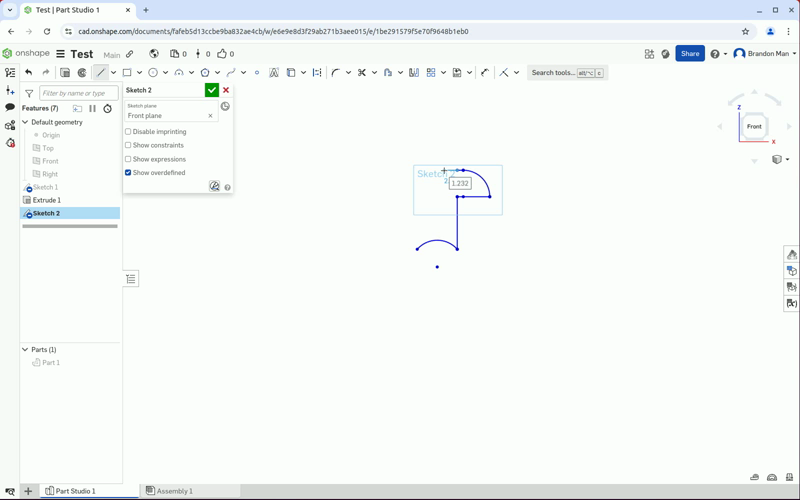
click(444, 170)
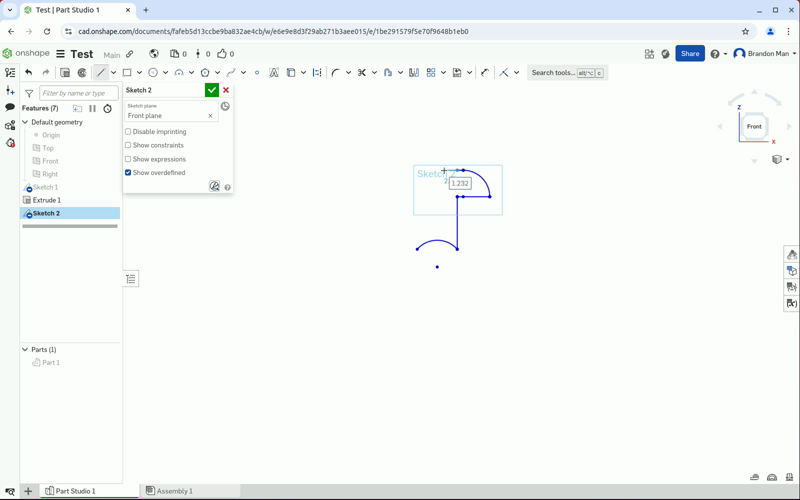
key_up(shift)
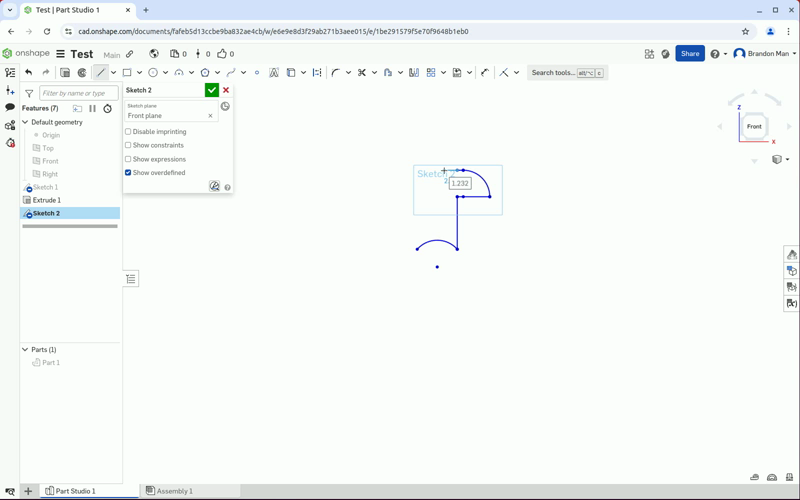
key(esc)
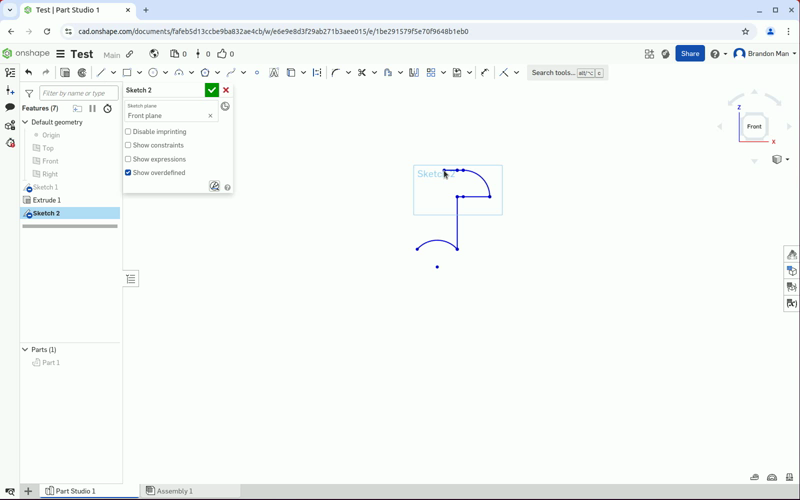
key(a)
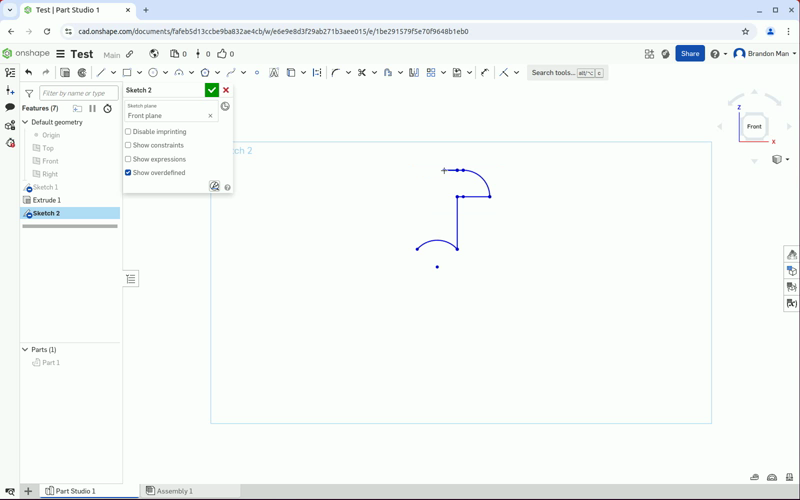
mouse_move(444, 170)
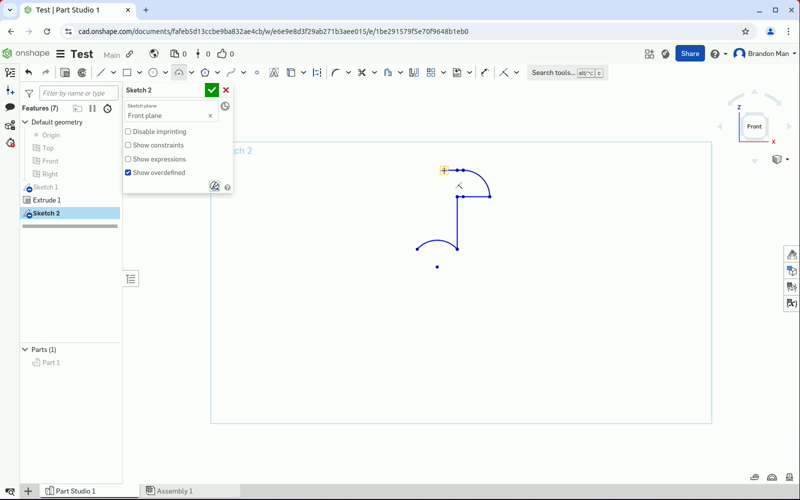
click(444, 170)
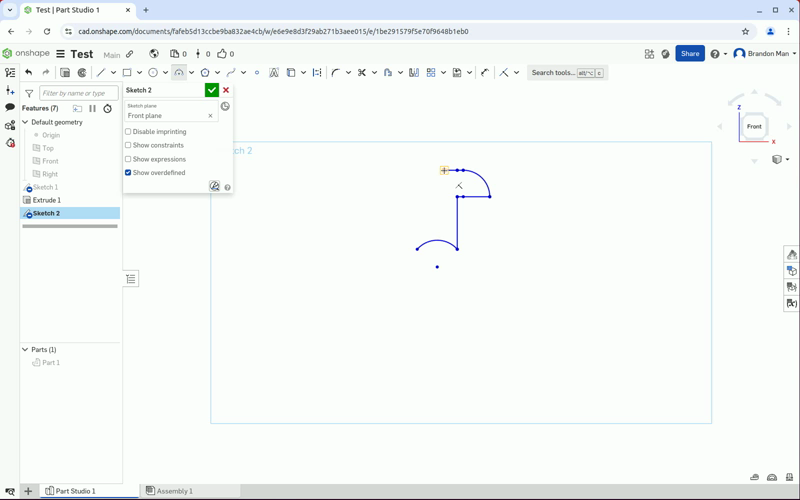
key_down(shift)
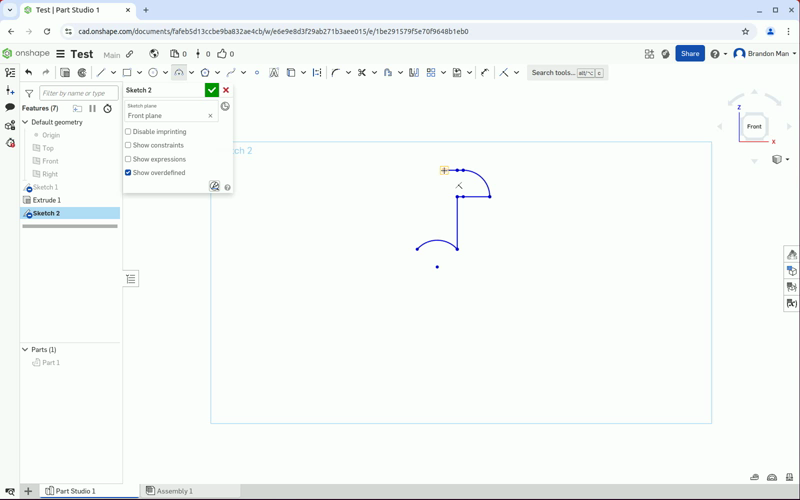
mouse_move(417, 196)
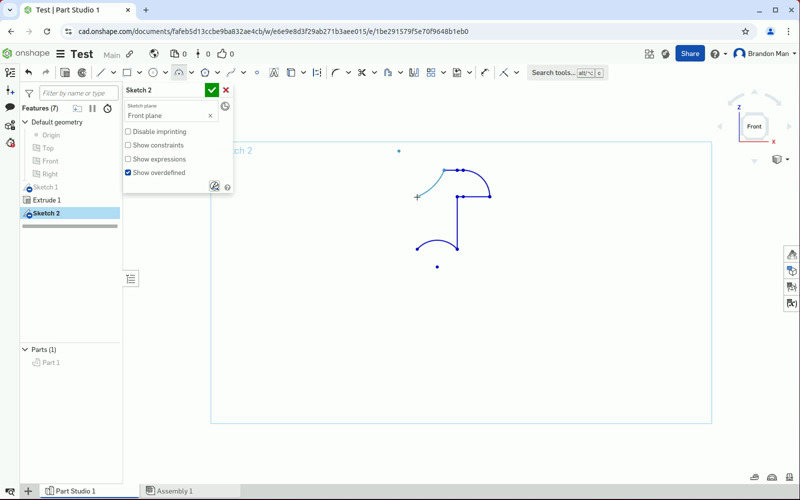
click(417, 196)
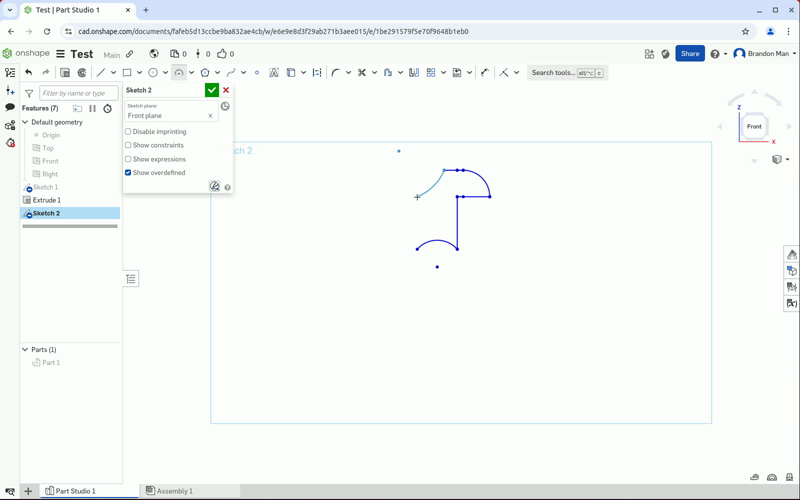
mouse_move(425, 177)
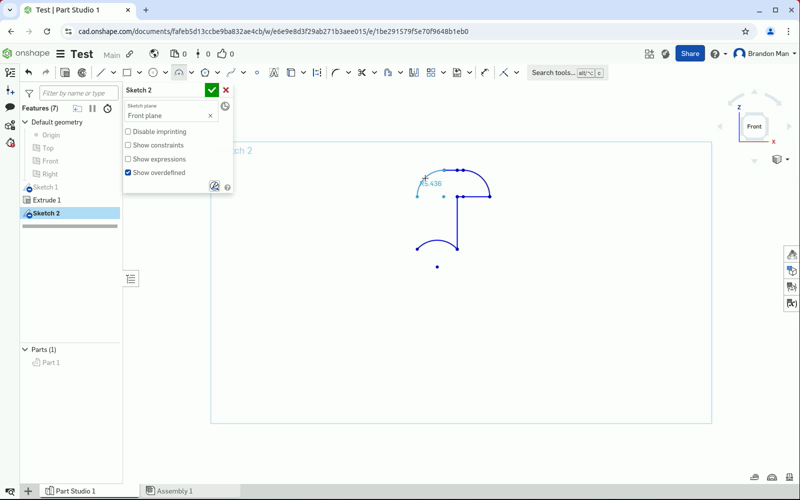
click(425, 177)
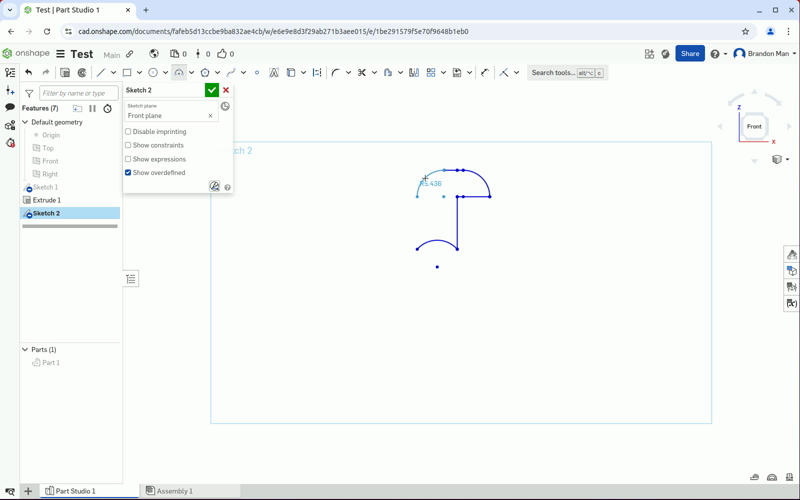
key_up(shift)
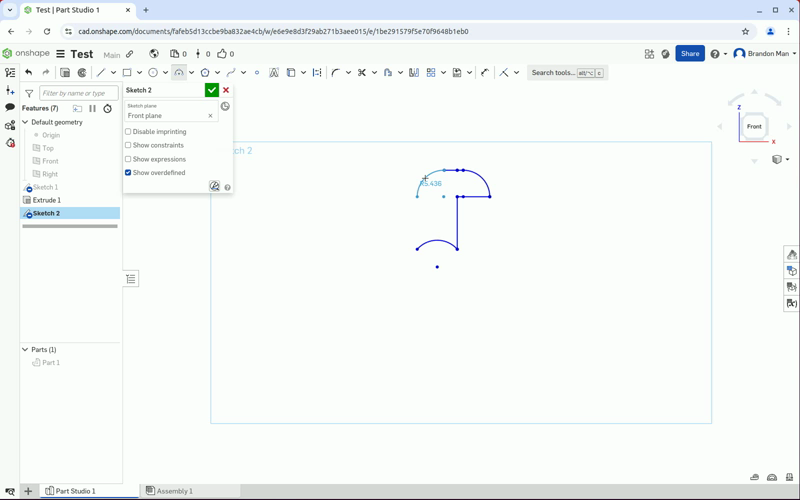
key(esc)
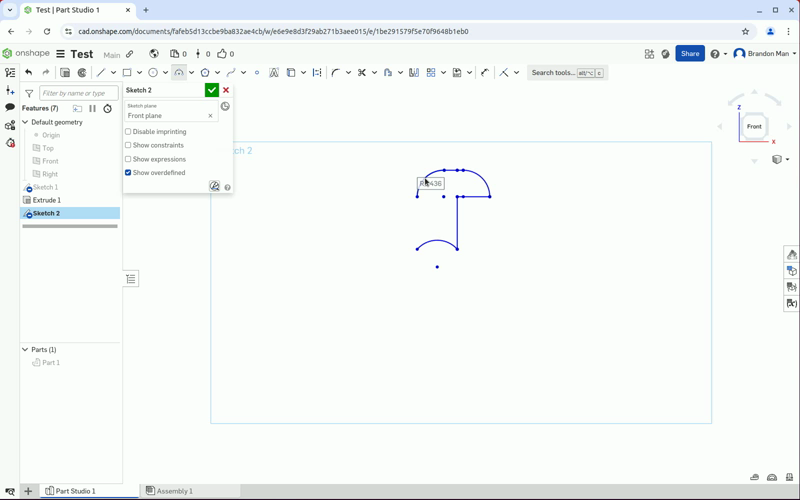
key(l)
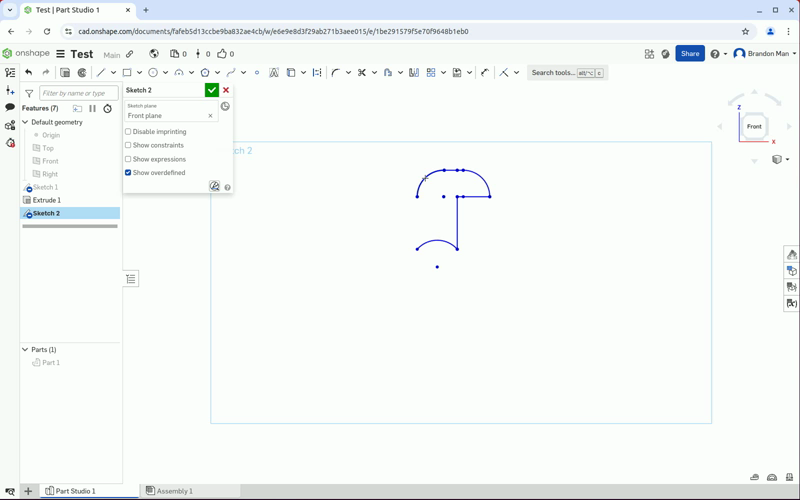
mouse_move(417, 196)
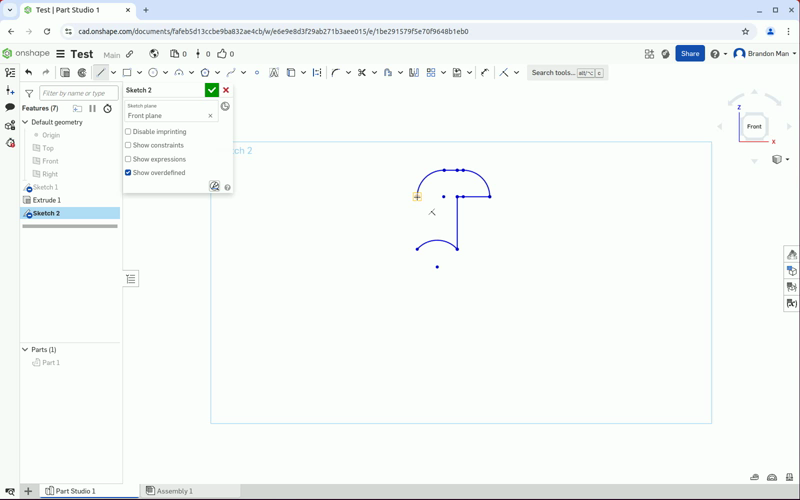
click(417, 196)
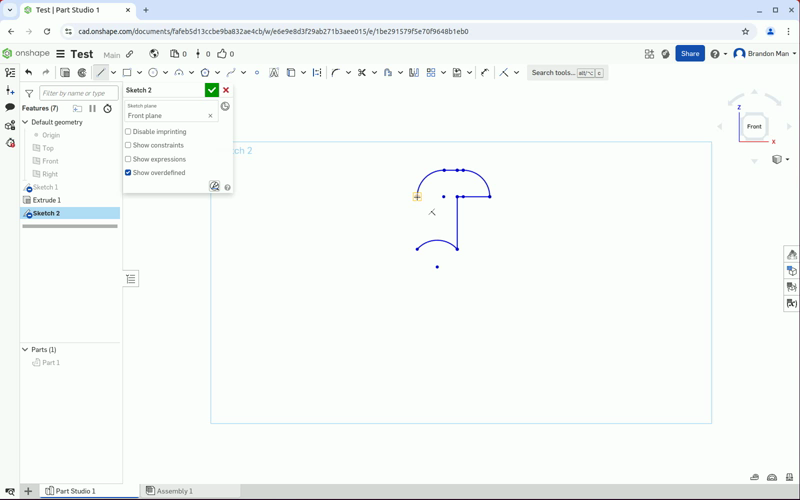
mouse_move(447, 196)
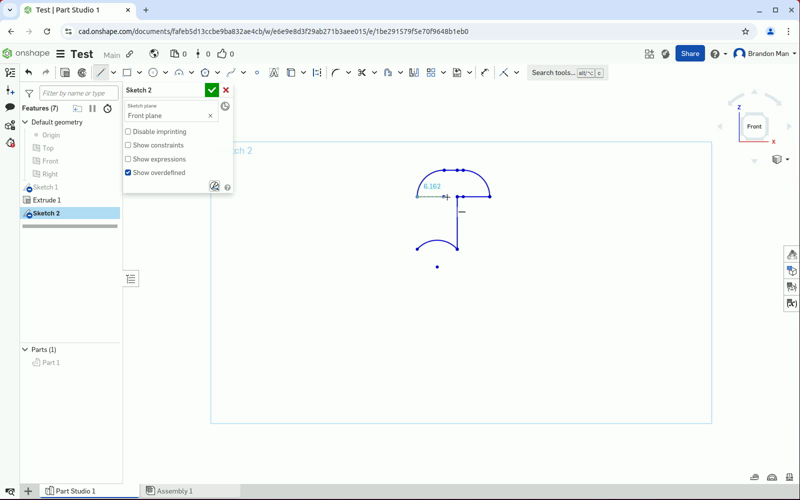
key_down(shift)
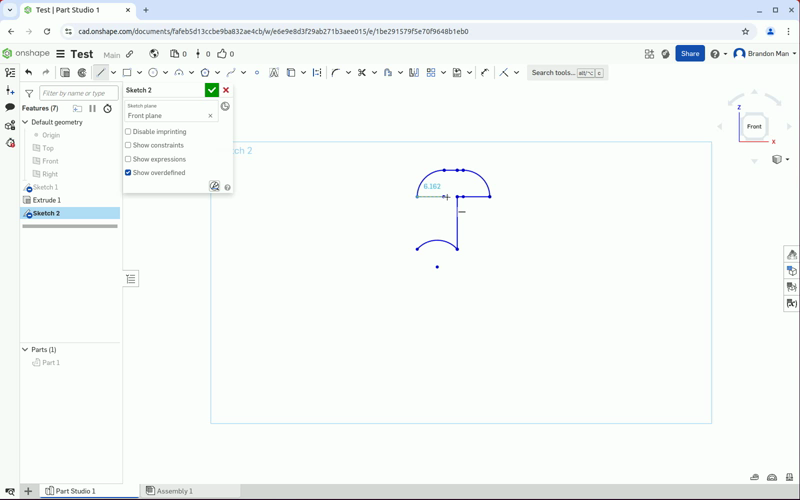
mouse_move(417, 249)
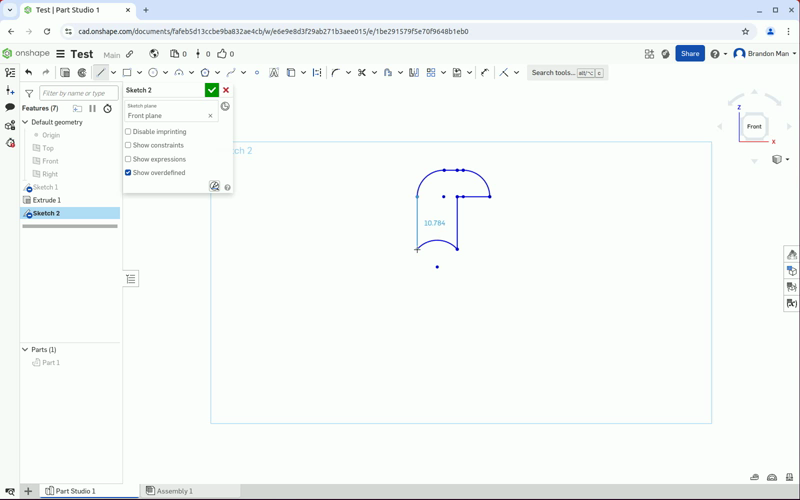
key_up(shift)
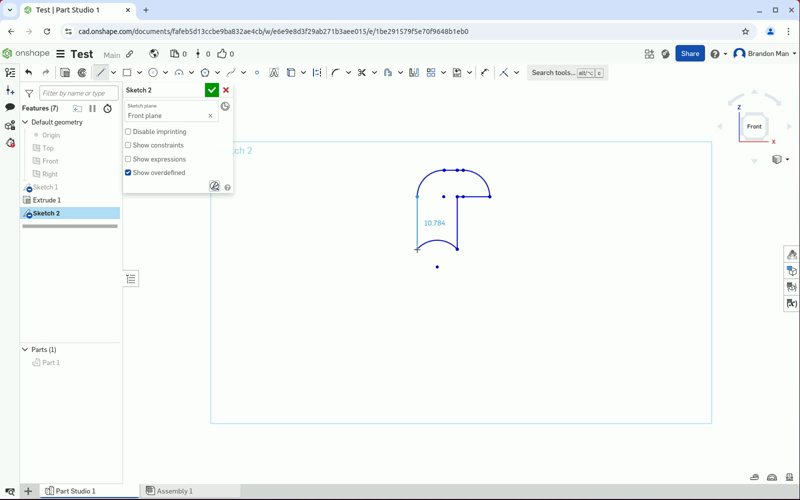
click(417, 249)
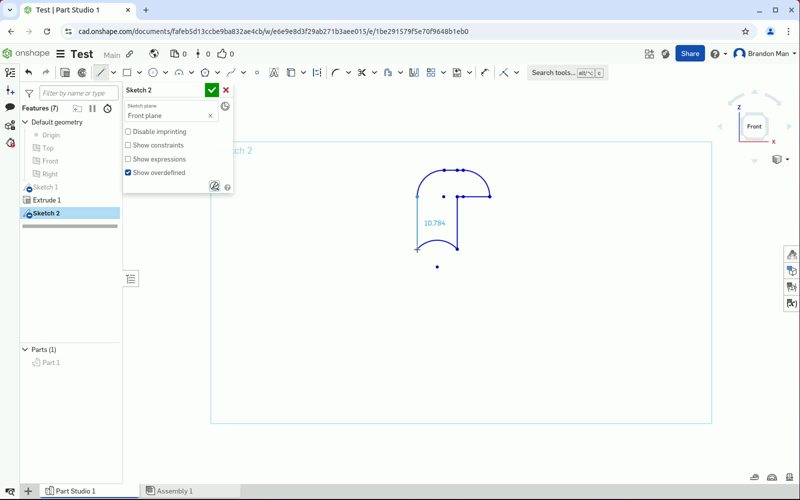
key(esc)
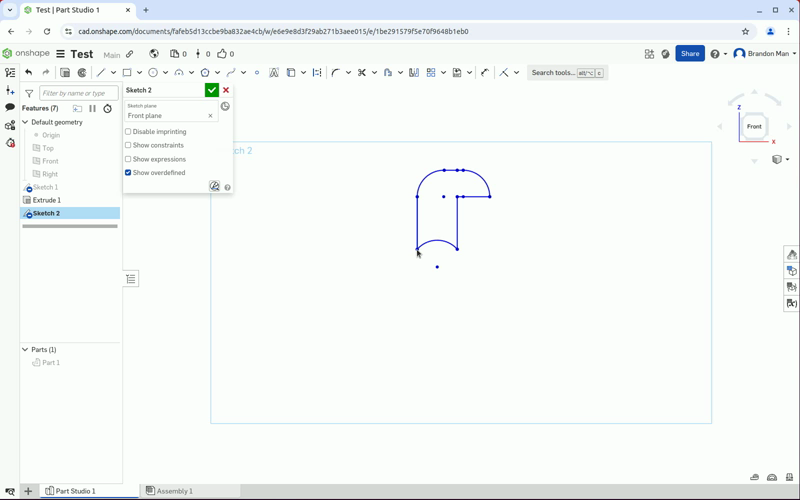
mouse_move(426, 207)
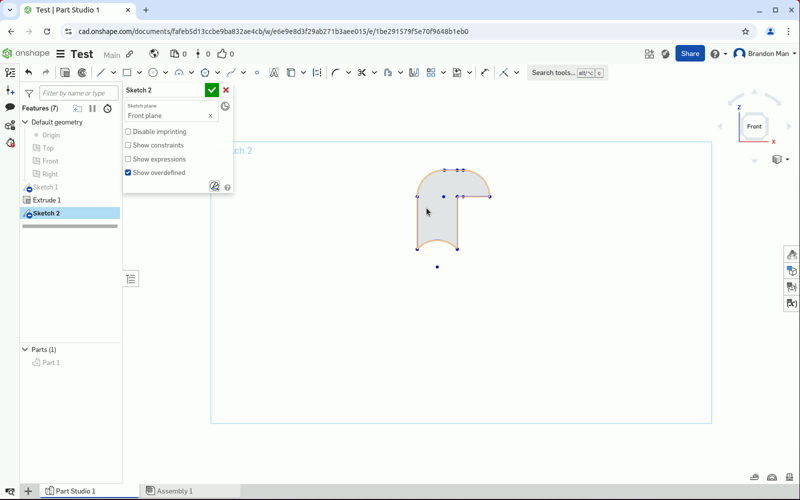
click(426, 207)
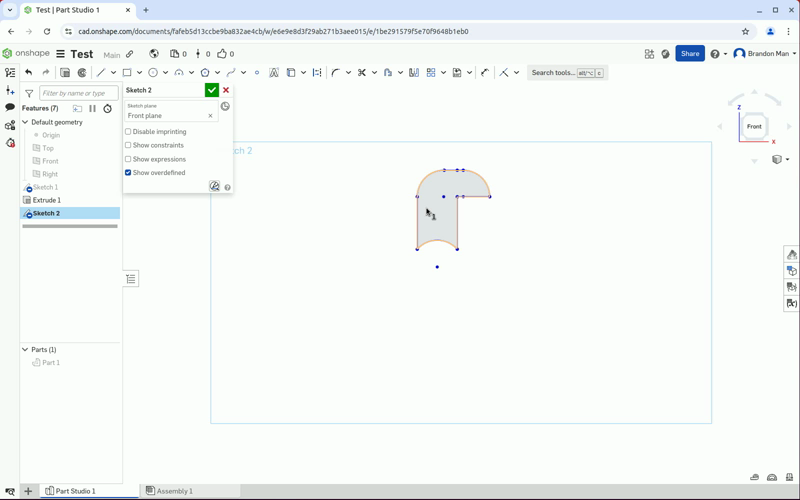
mouse_move(73, 352)
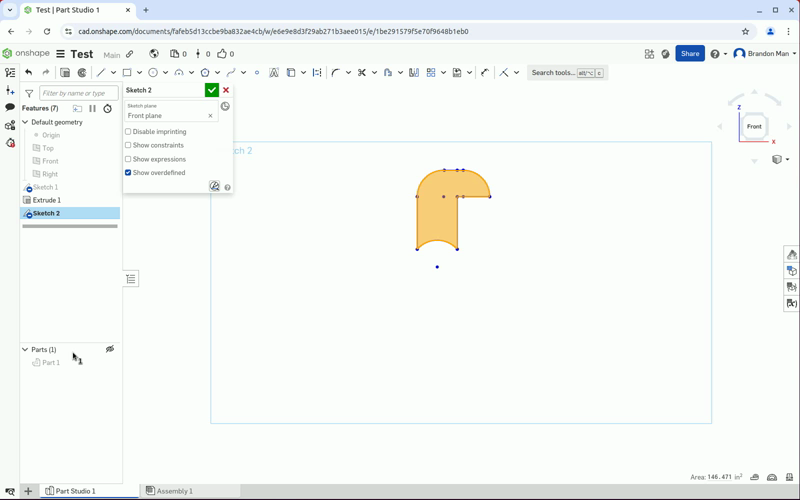
key(shift+y)
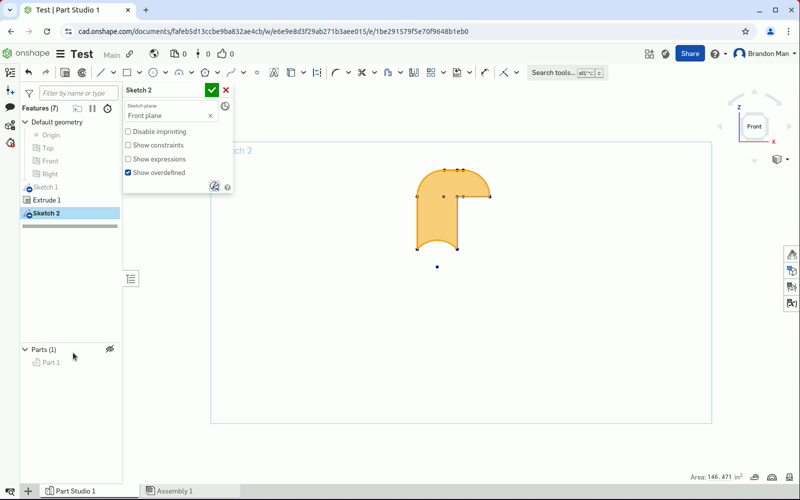
key(shift+e)
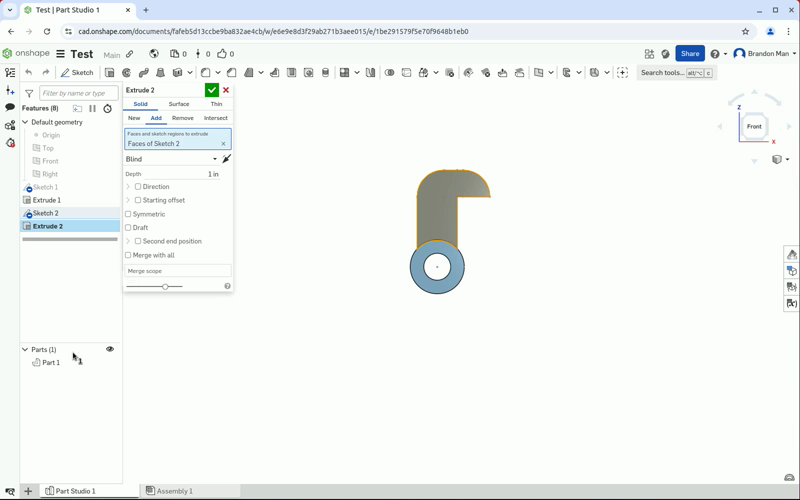
mouse_move(143, 106)
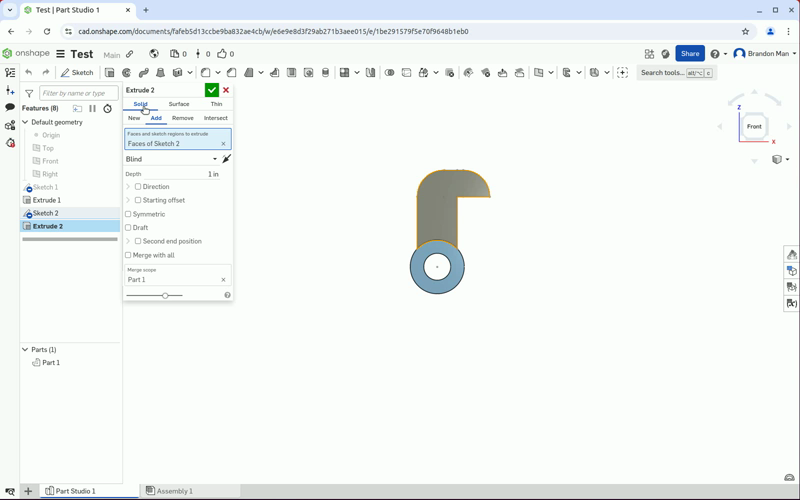
click(143, 106)
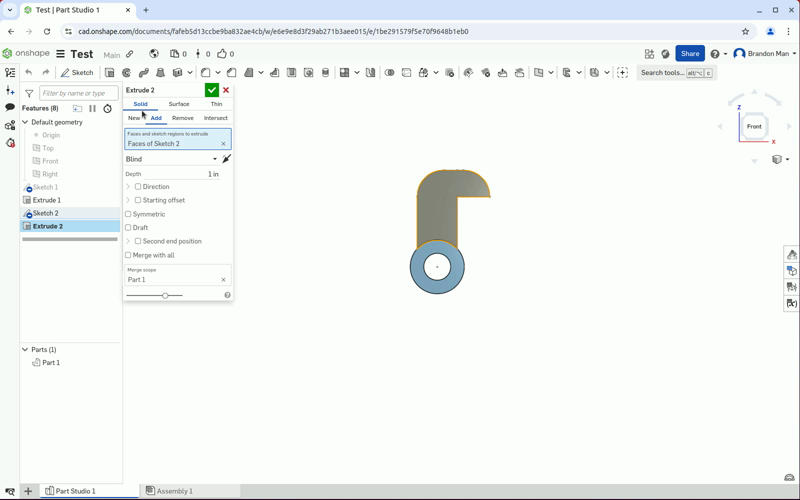
mouse_move(137, 120)
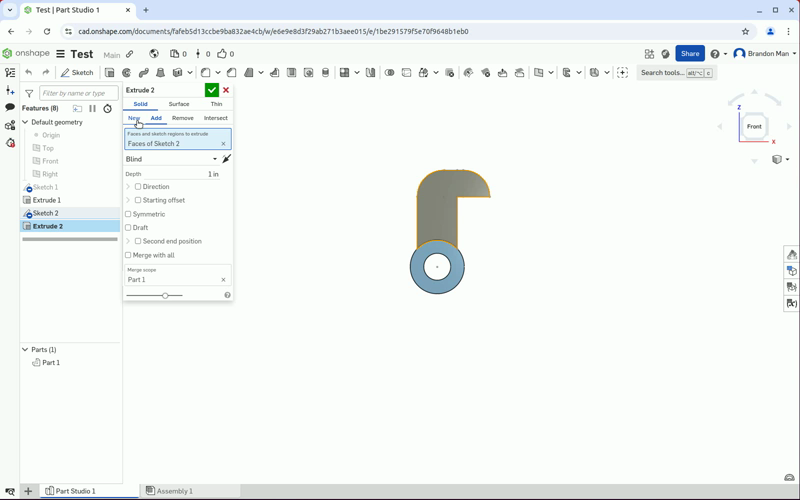
click(137, 120)
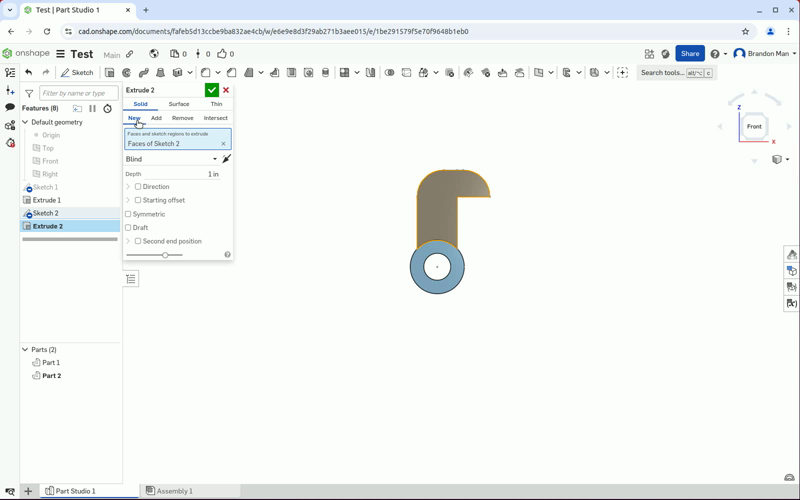
key(tab, 4)
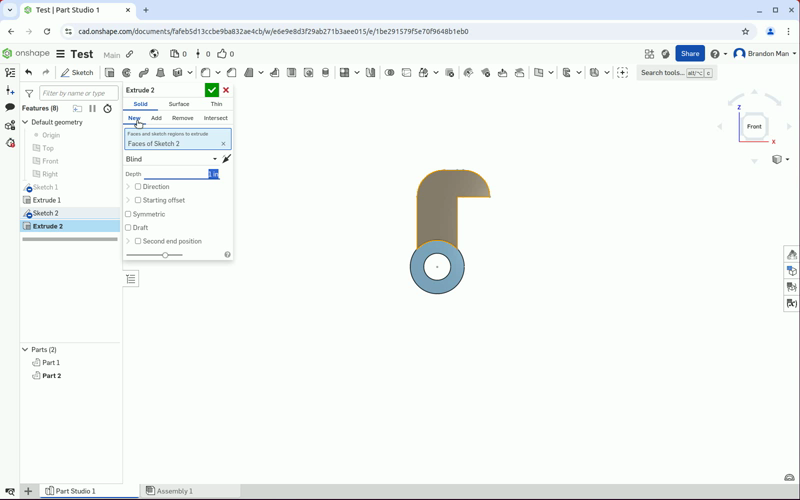
text(5.296)
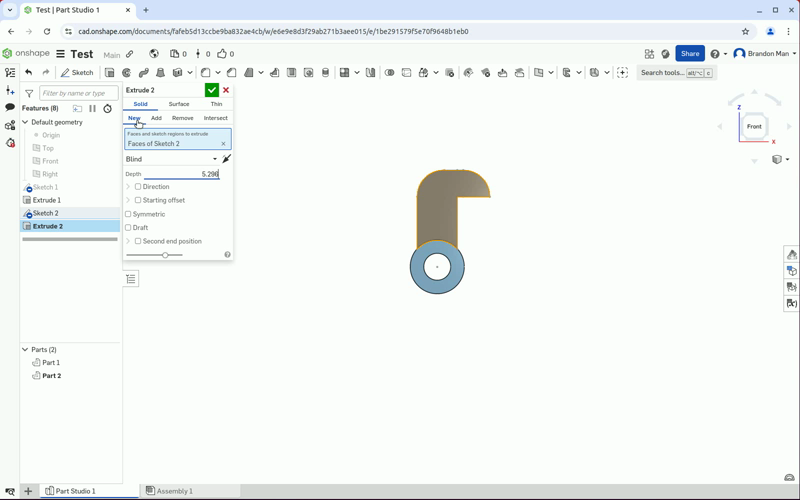
key(enter)
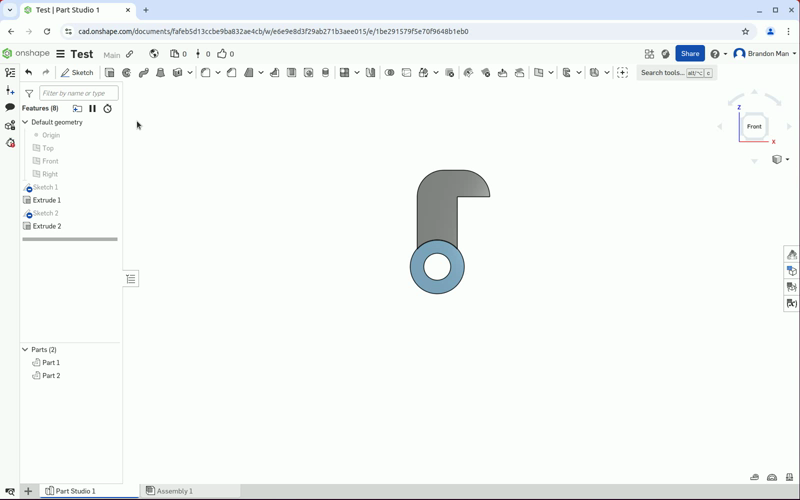
key(shift+h)
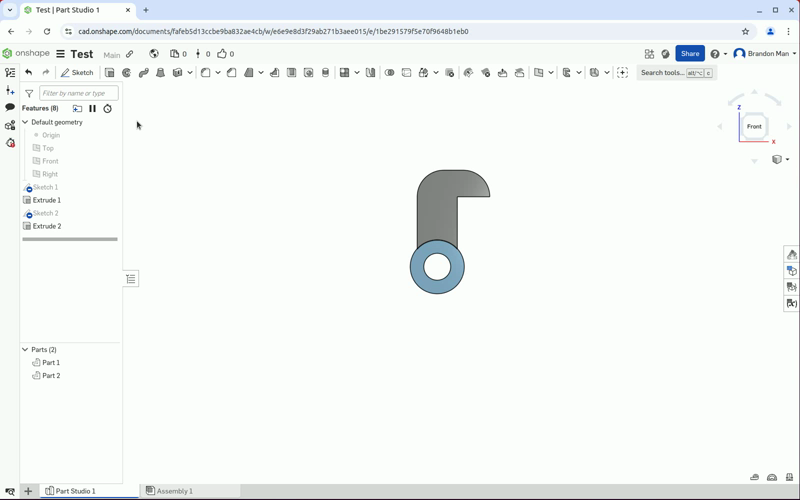
key(shift+h)
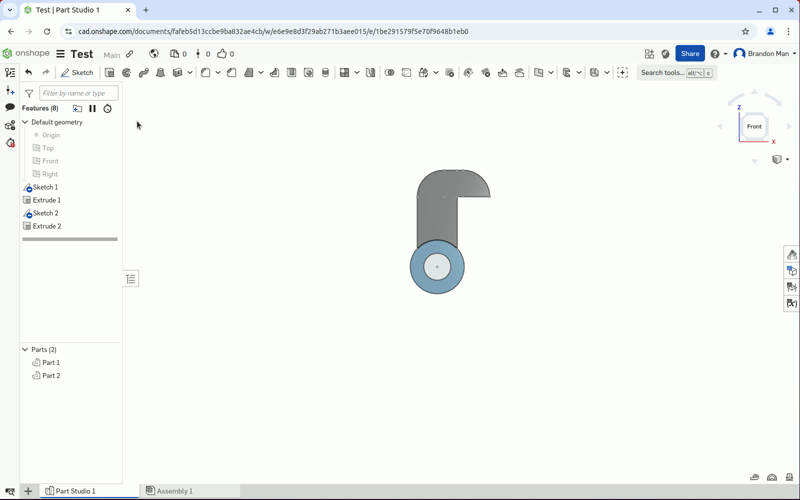
key(shift+7)
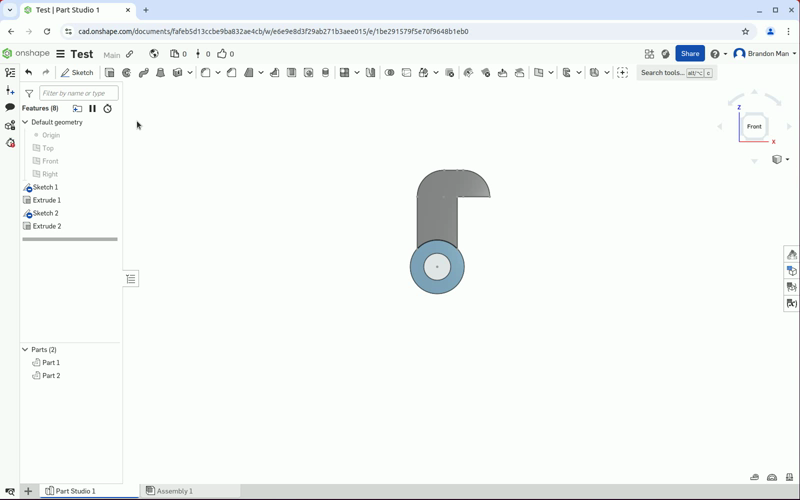
key(left, 2)
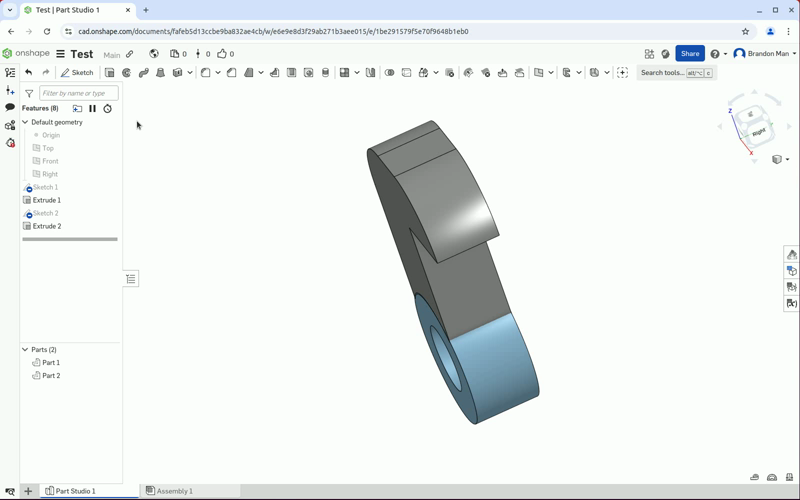
key(down, 2)
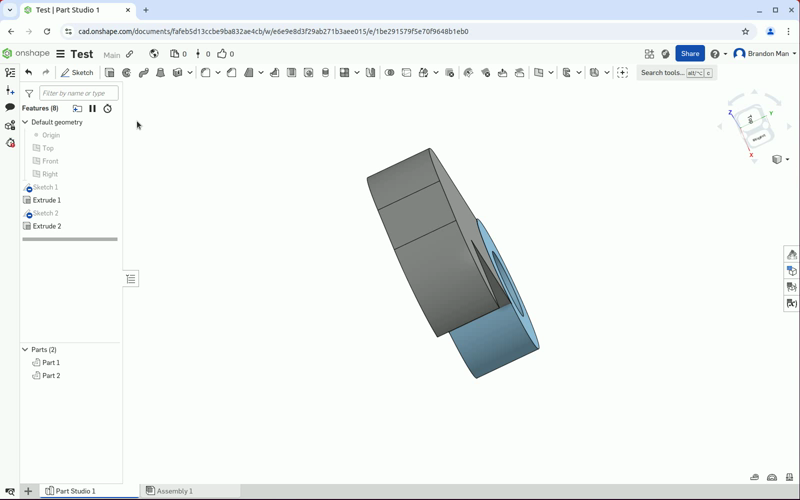
key(up, 2)
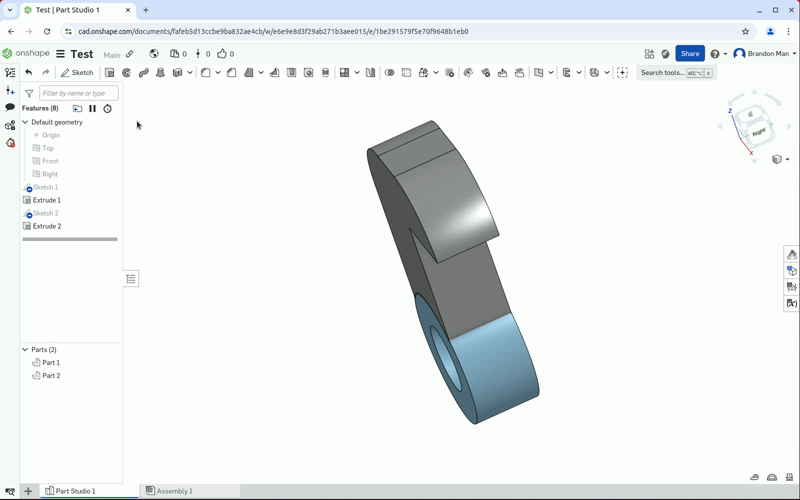
key(right, 2)
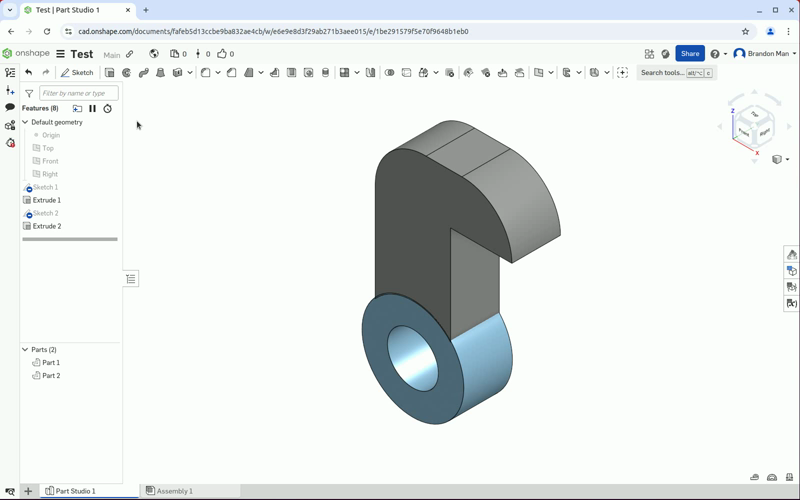
mouse_move(73, 189)
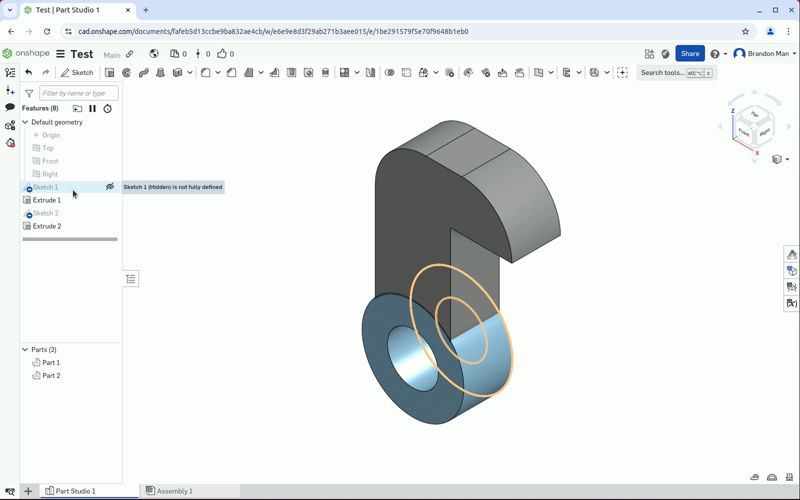
click(73, 189)